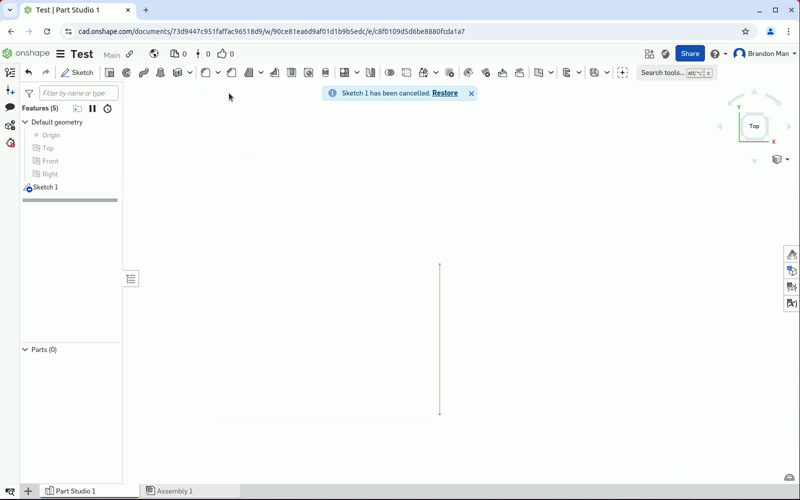
key(shift+h)
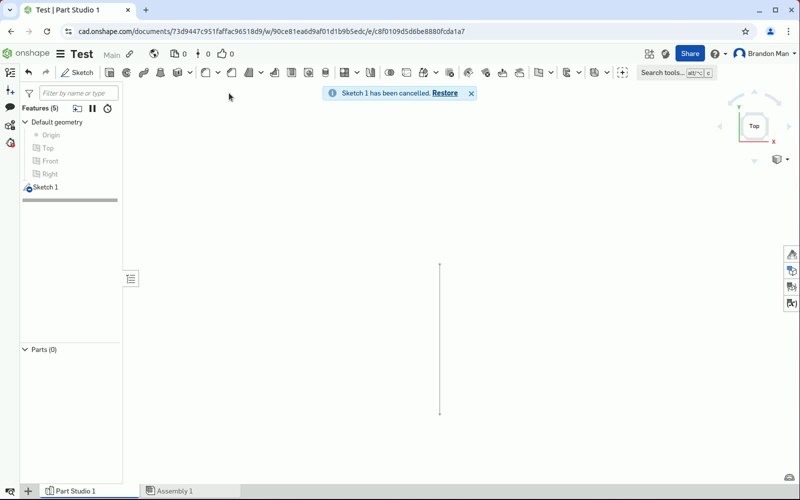
key(shift+s)
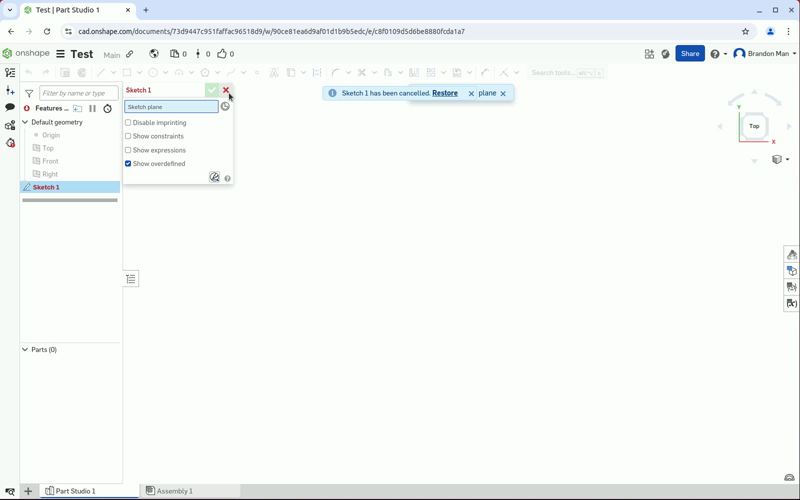
mouse_move(73, 150)
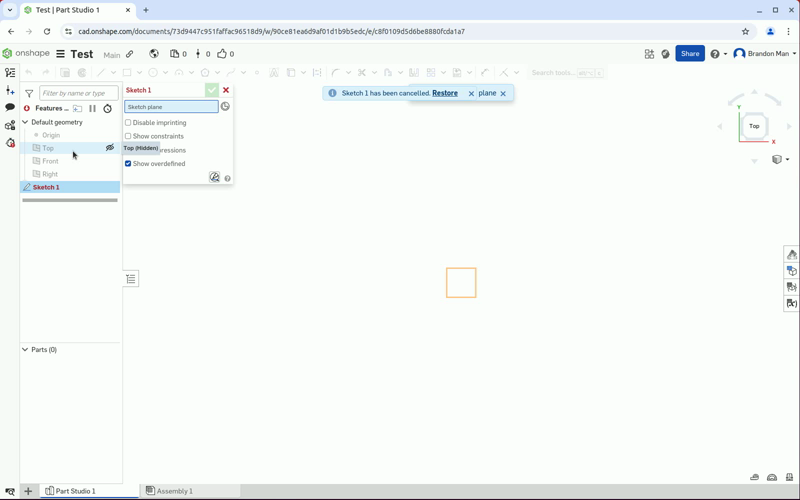
click(73, 150)
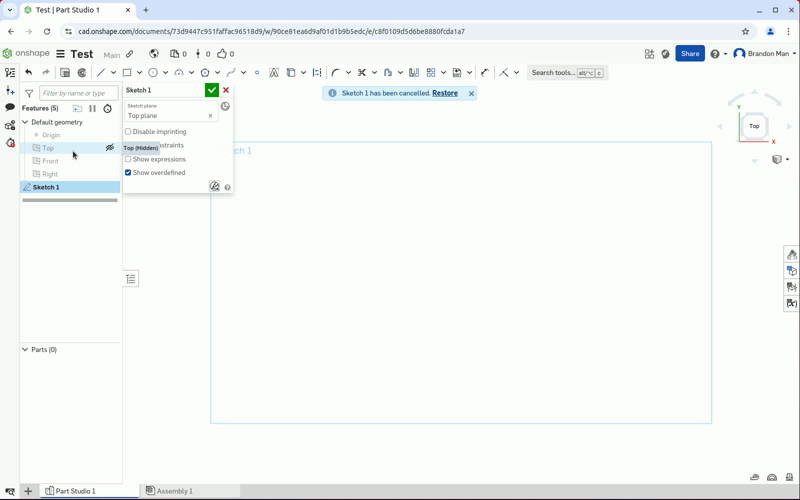
mouse_move(73, 352)
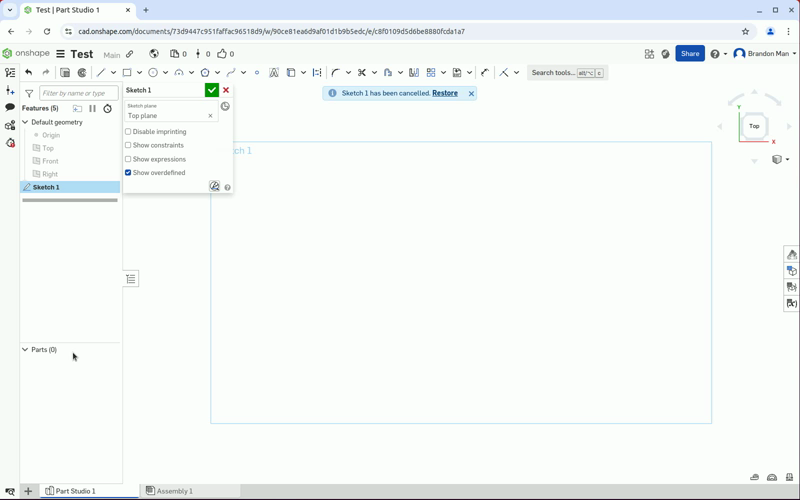
key(y)
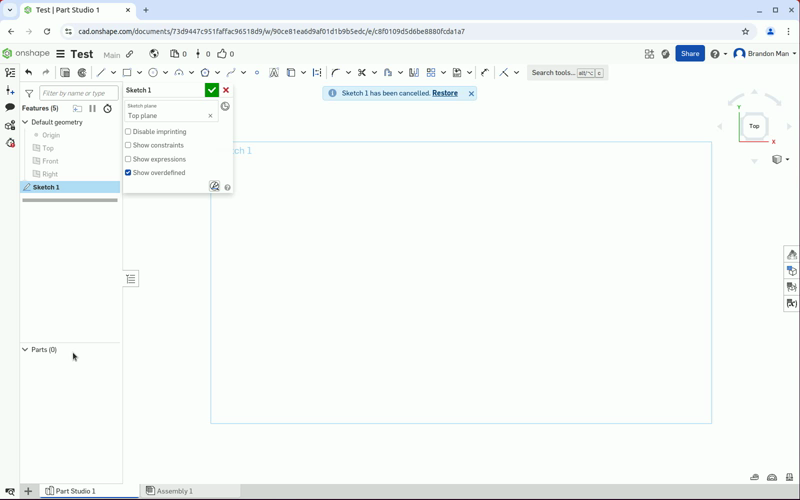
key(l)
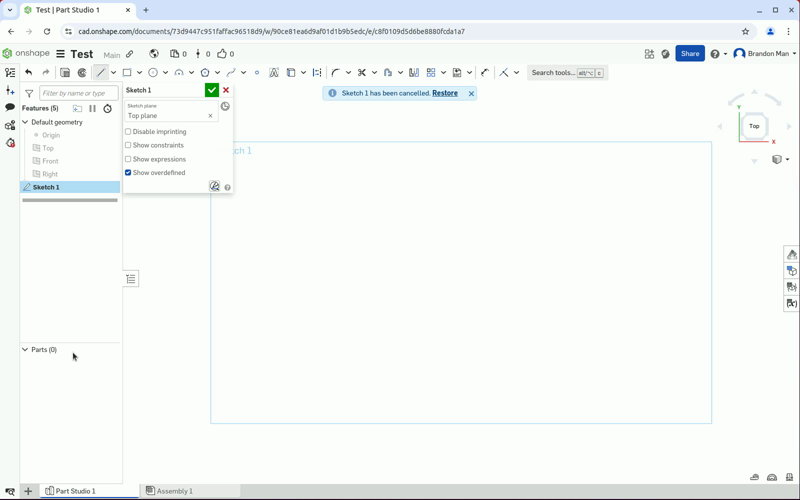
key_down(shift)
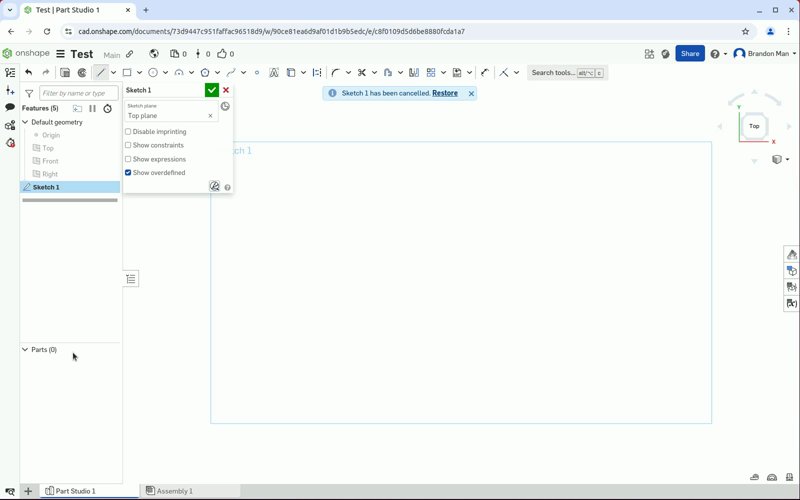
mouse_move(418, 304)
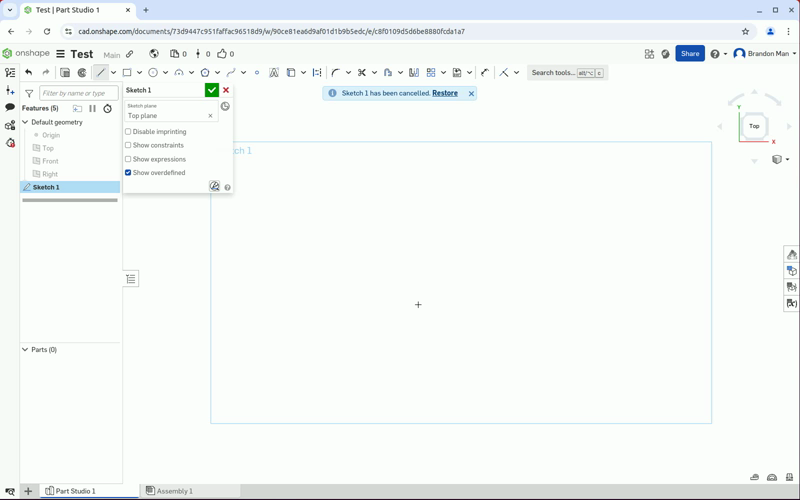
click(418, 304)
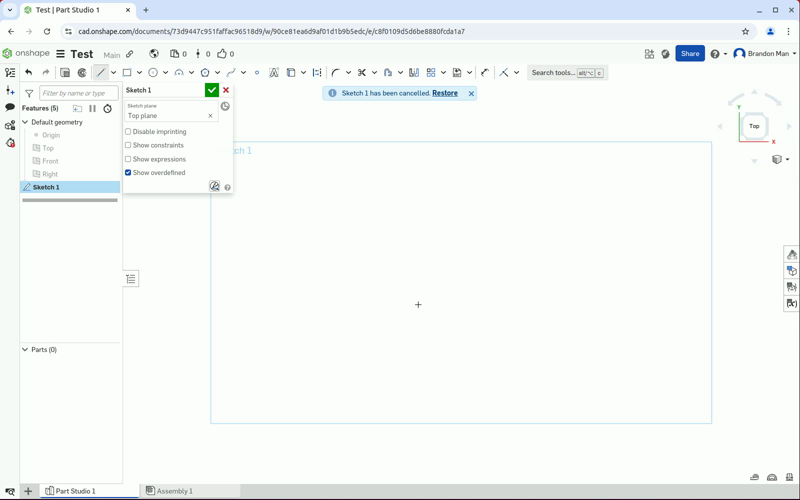
key_up(shift)
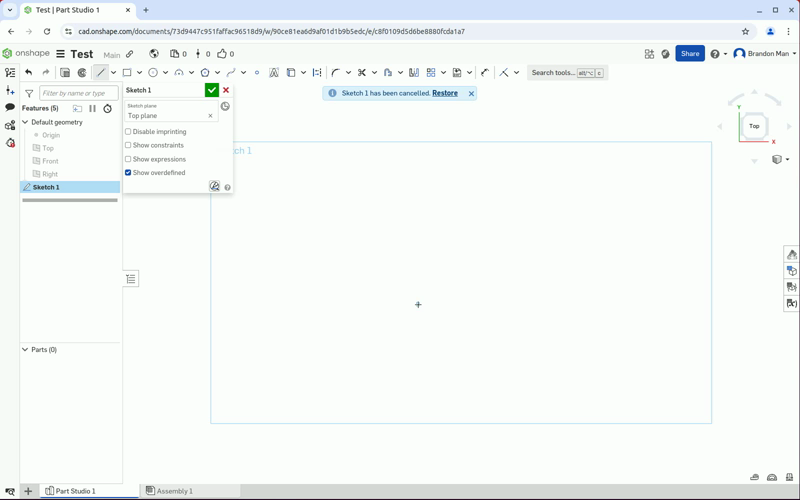
key_down(shift)
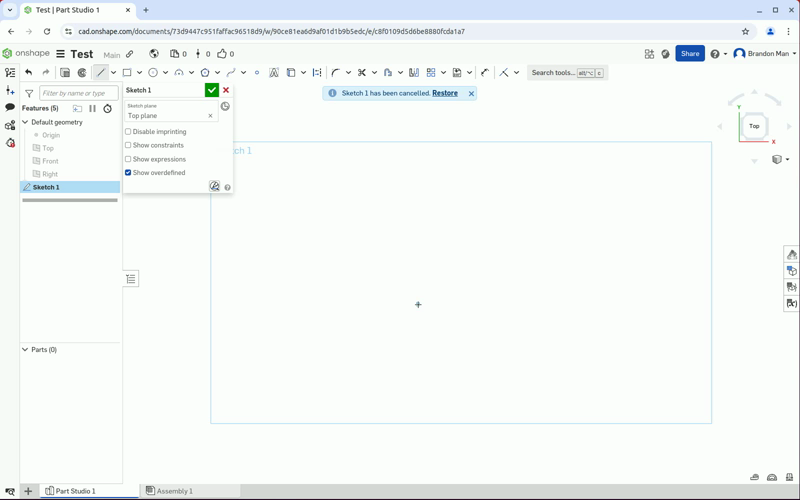
mouse_move(486, 304)
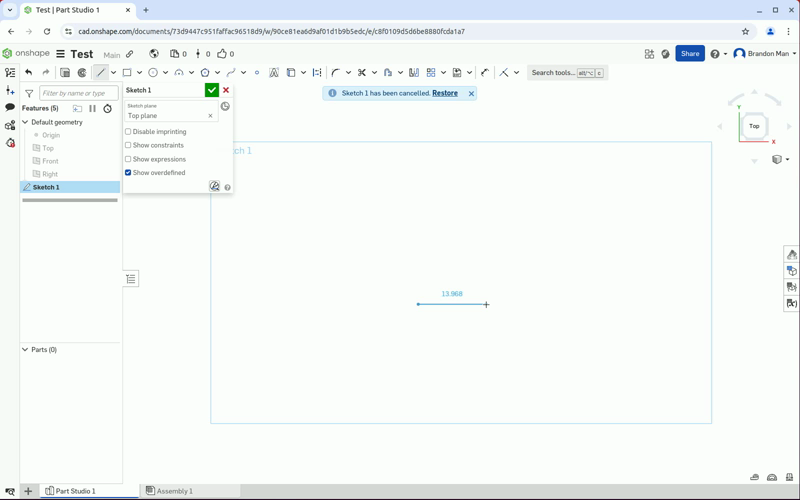
click(486, 304)
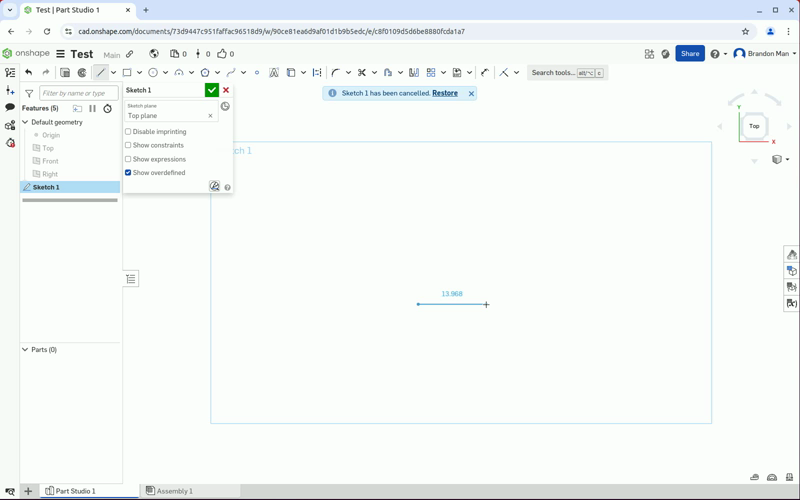
key_up(shift)
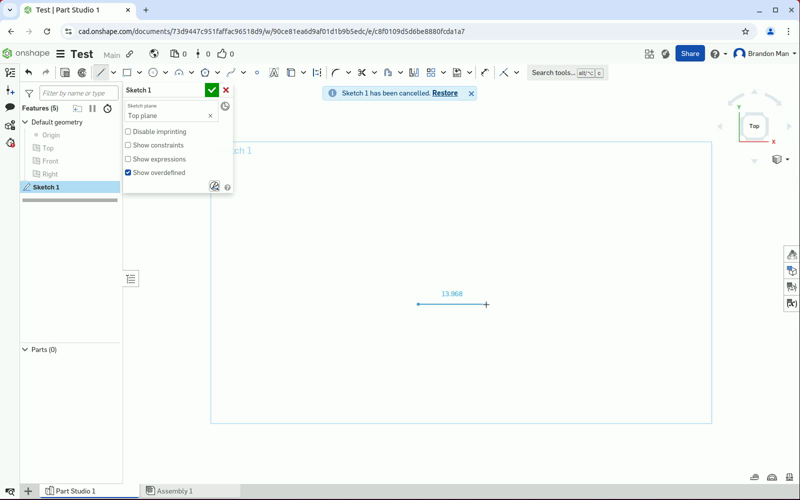
key_down(shift)
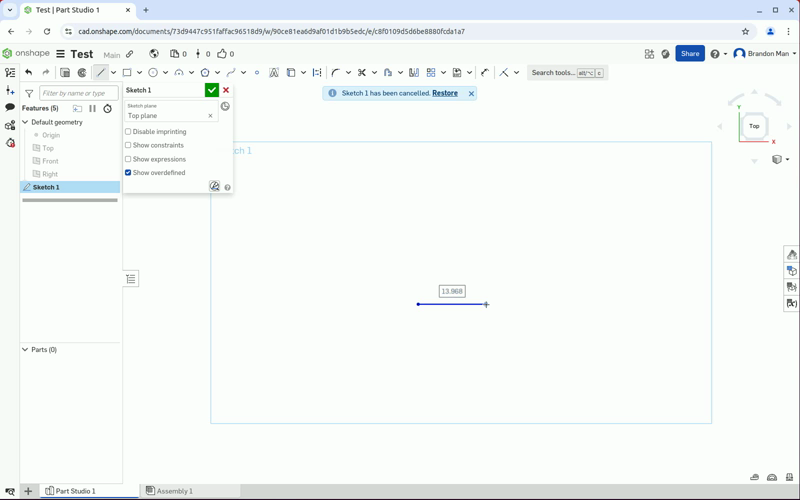
mouse_move(486, 170)
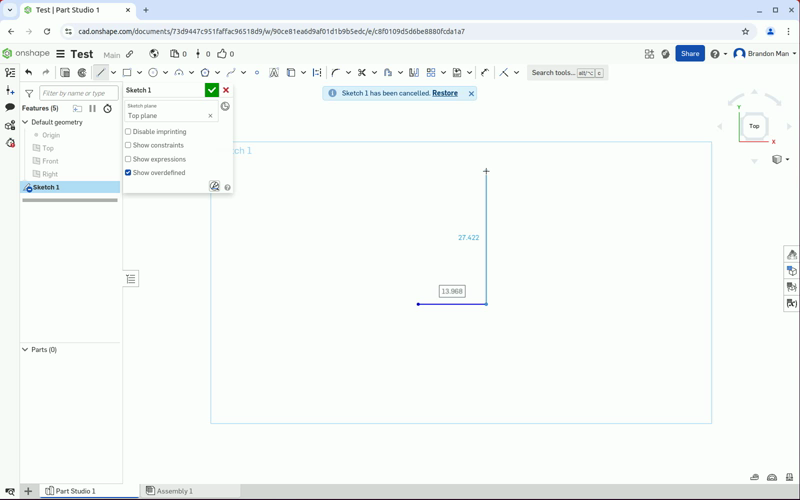
click(486, 170)
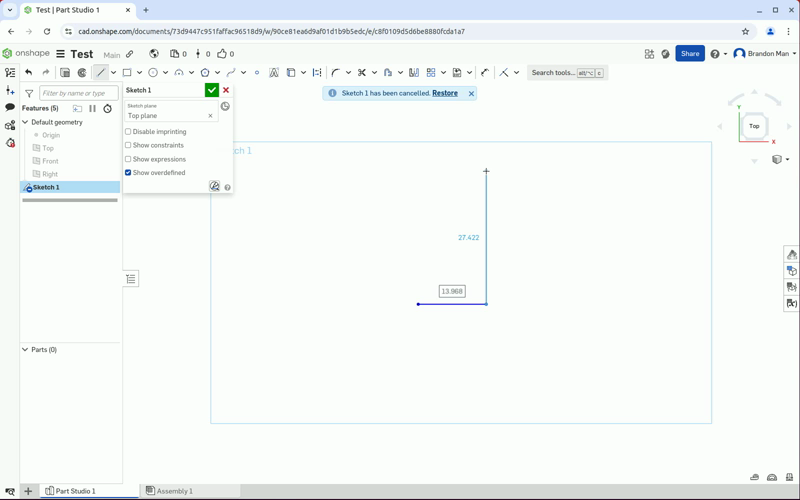
key_up(shift)
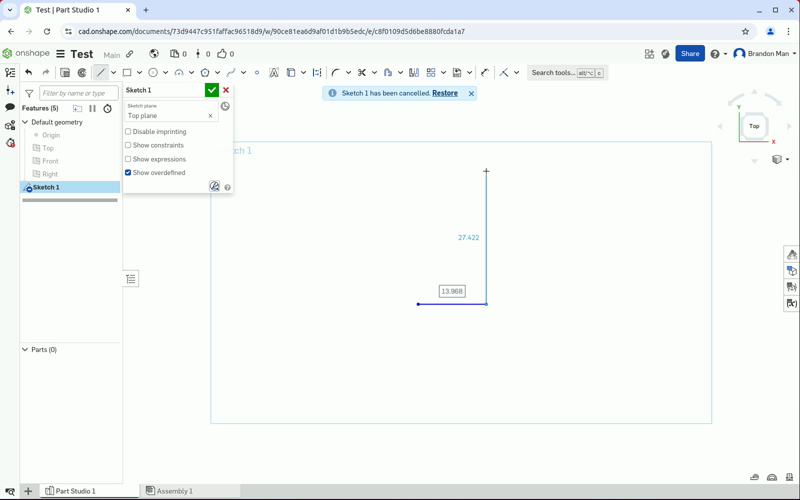
key_down(shift)
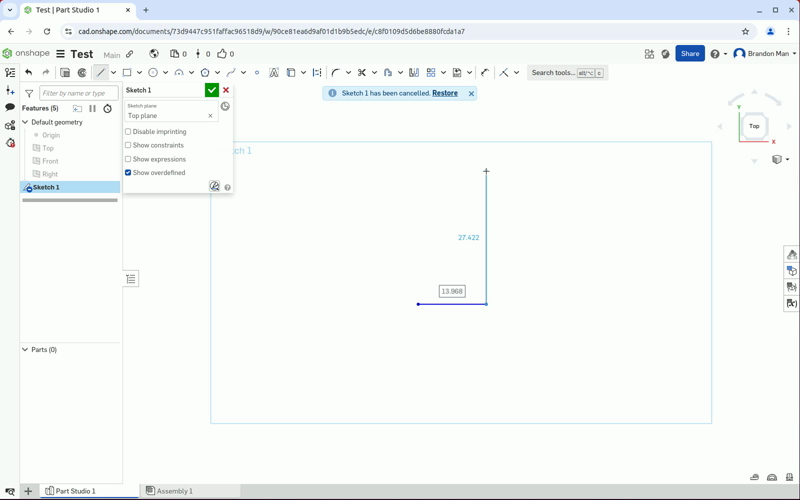
mouse_move(418, 170)
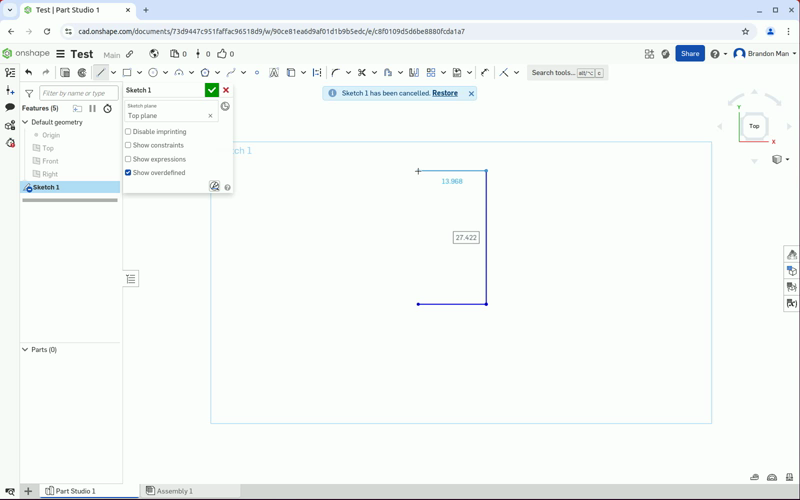
click(418, 170)
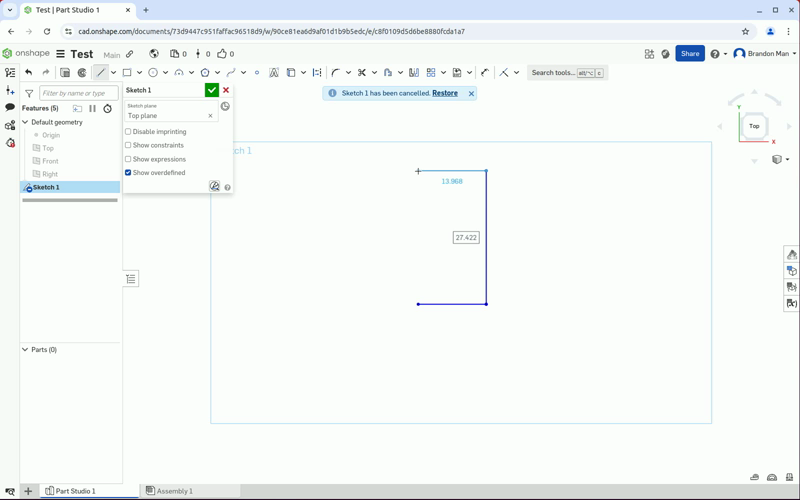
key_up(shift)
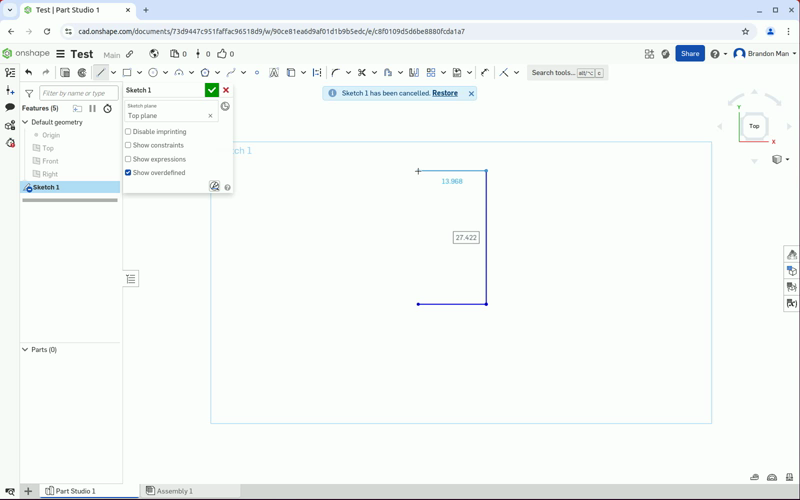
key_down(shift)
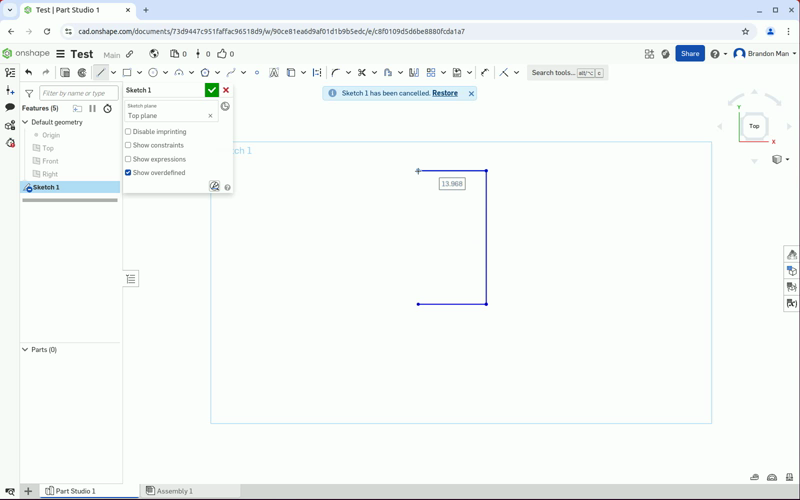
mouse_move(418, 304)
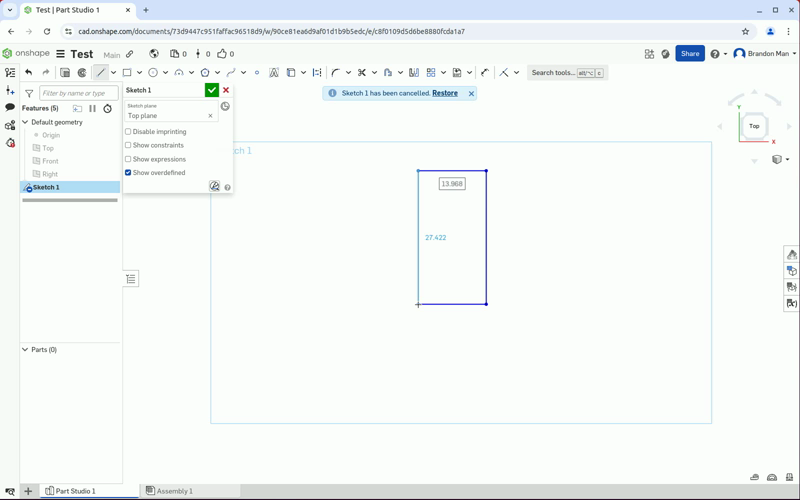
key_up(shift)
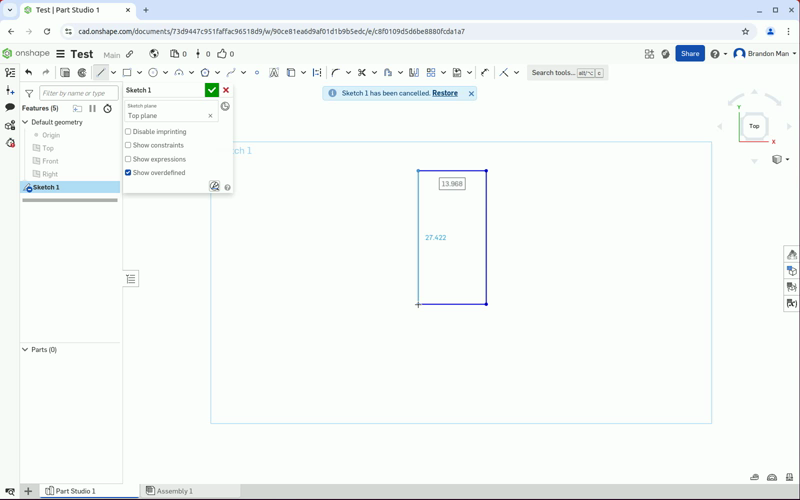
click(418, 304)
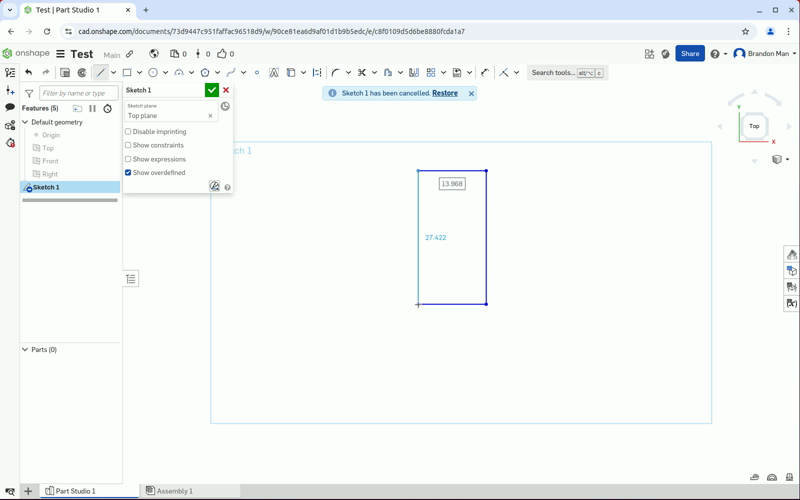
key(esc)
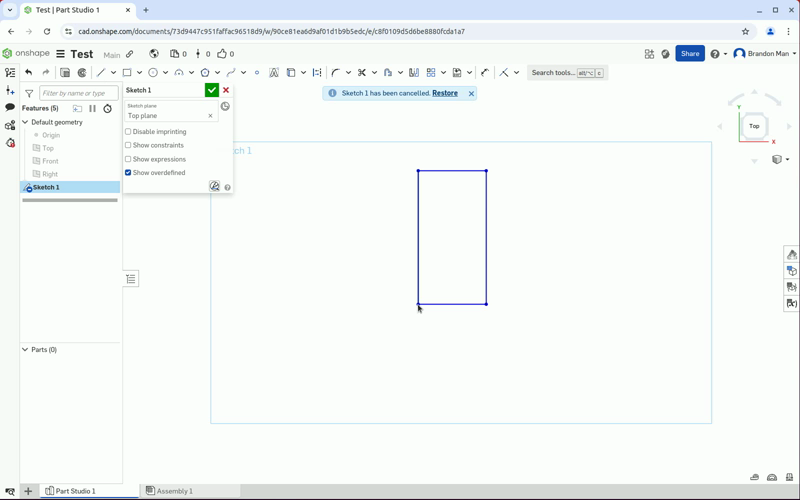
mouse_move(438, 218)
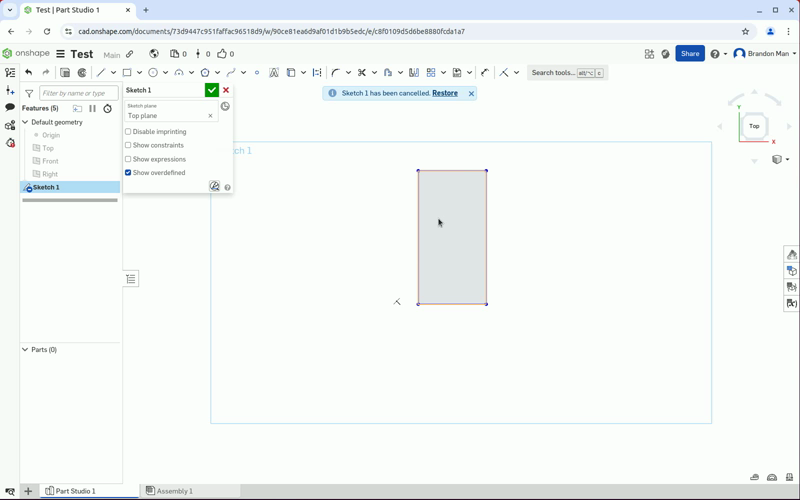
click(438, 218)
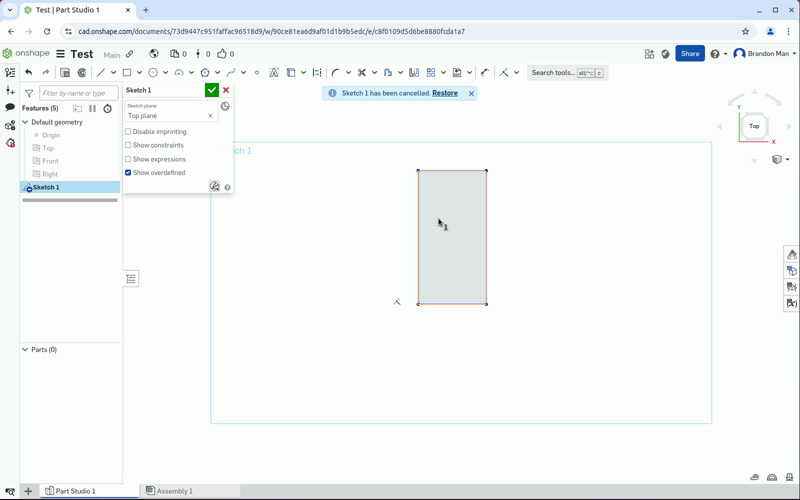
mouse_move(73, 352)
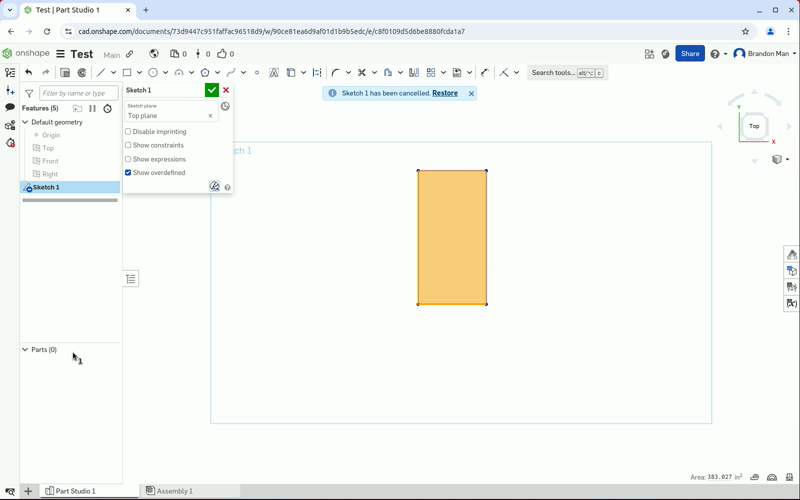
key(shift+y)
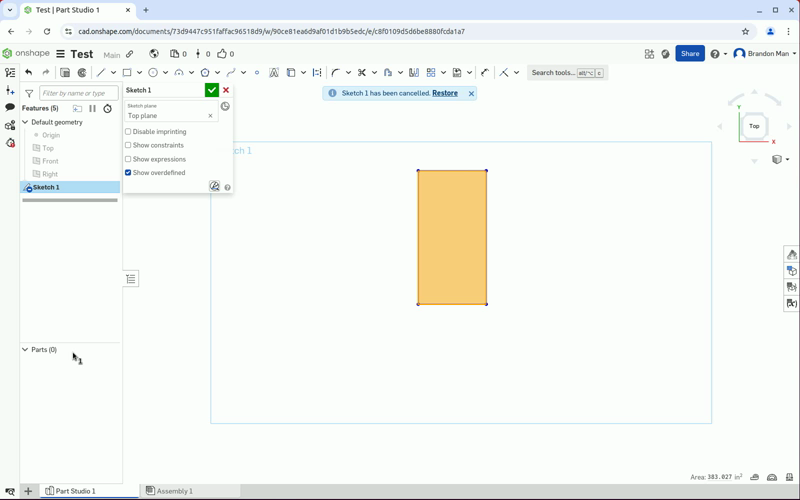
key(shift+e)
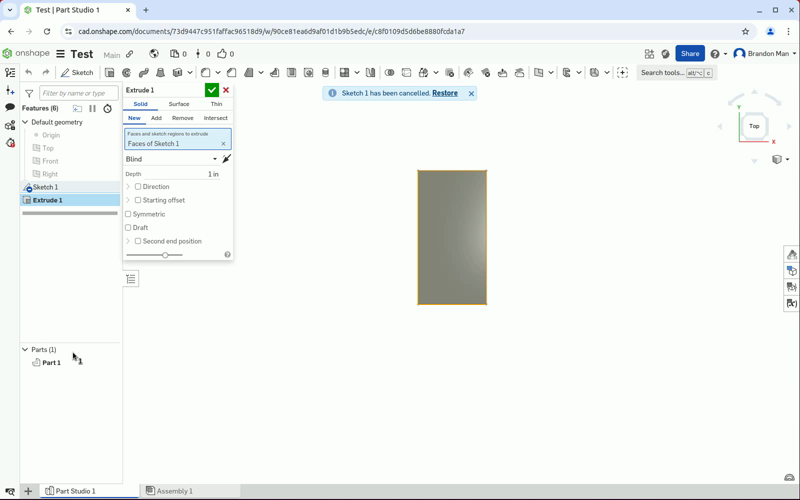
mouse_move(143, 106)
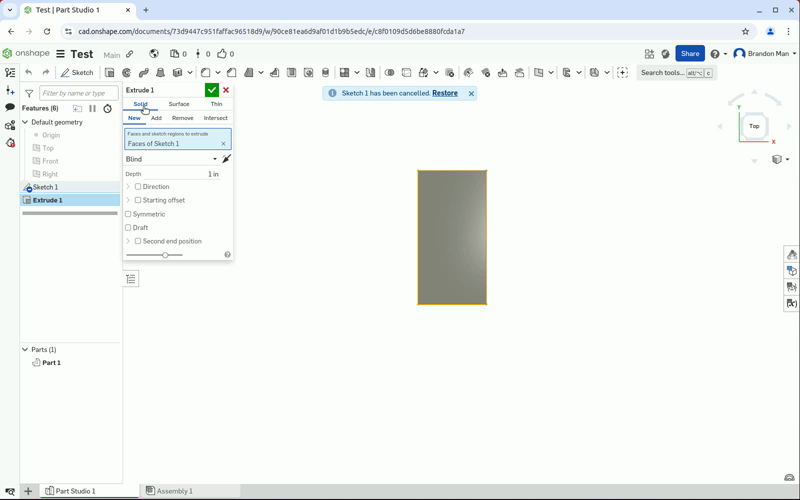
click(143, 106)
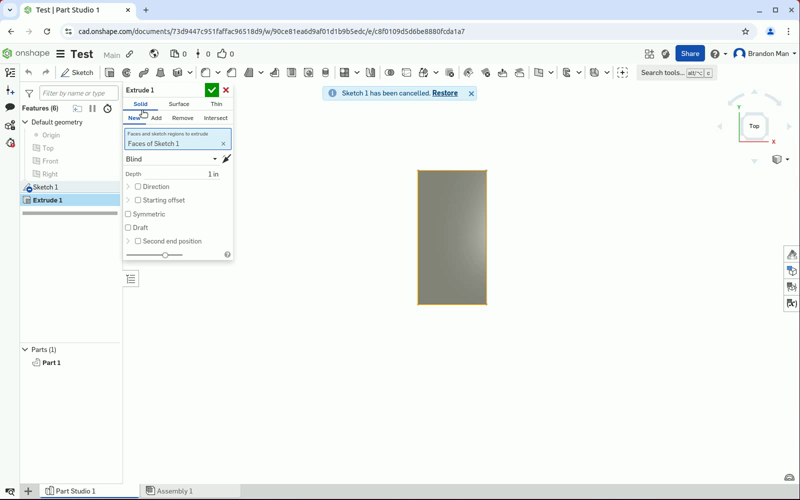
mouse_move(137, 120)
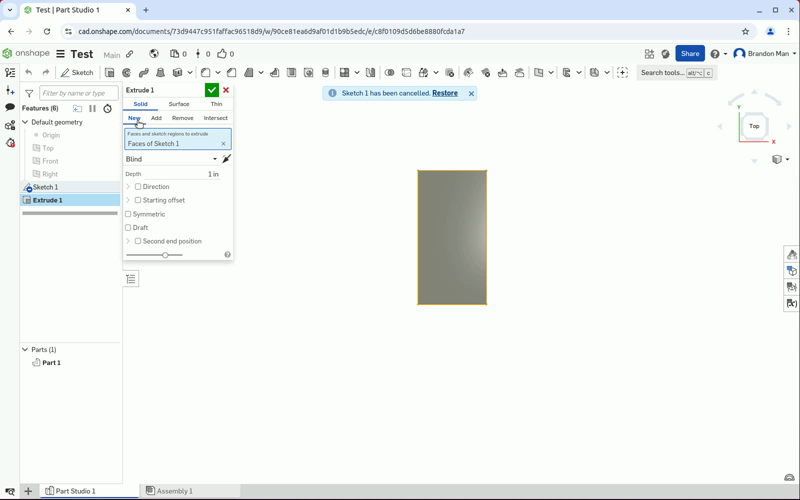
click(137, 120)
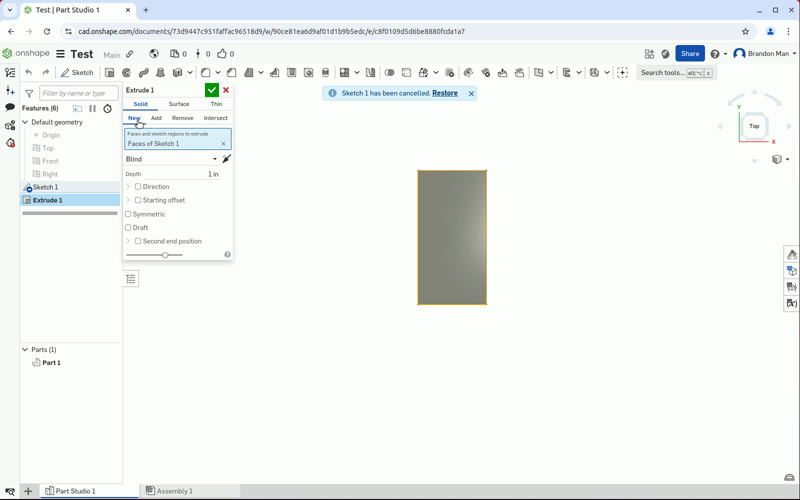
key(tab, 4)
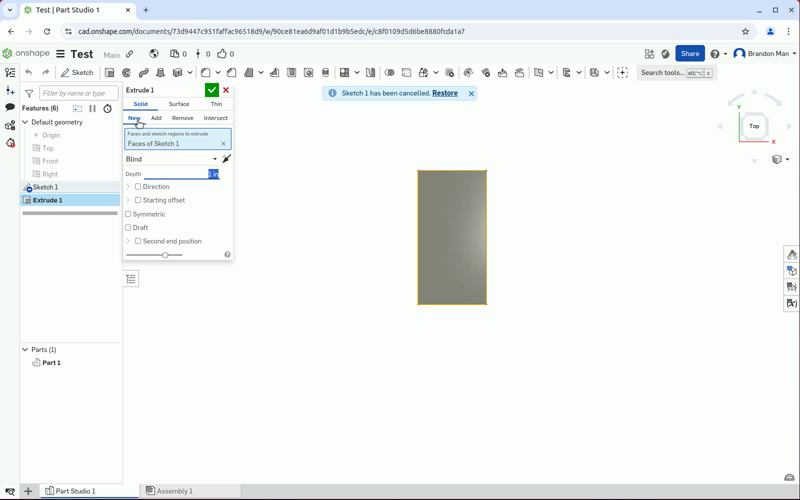
text(1.444)
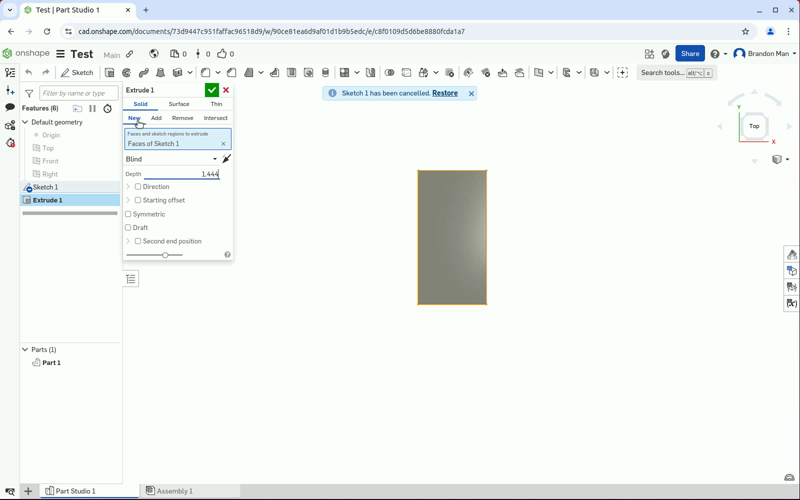
key(enter)
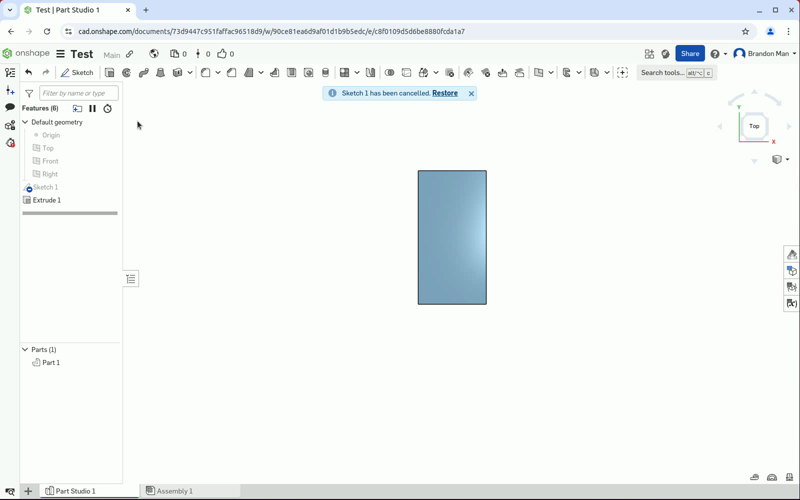
key(shift+h)
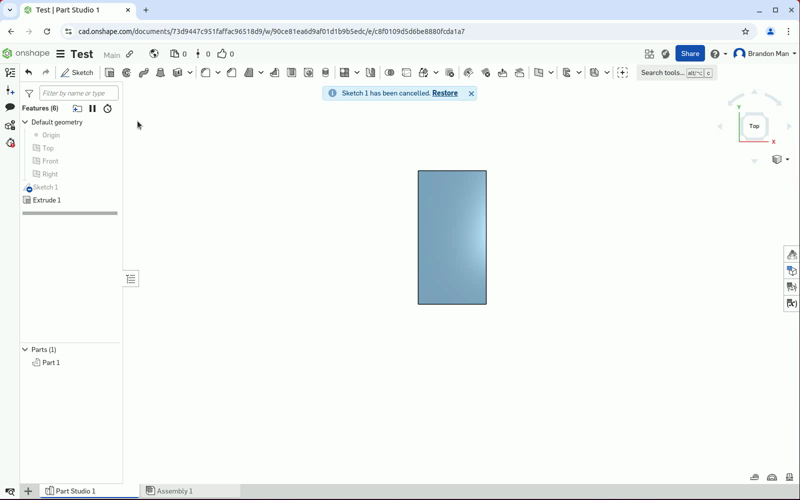
key(shift+h)
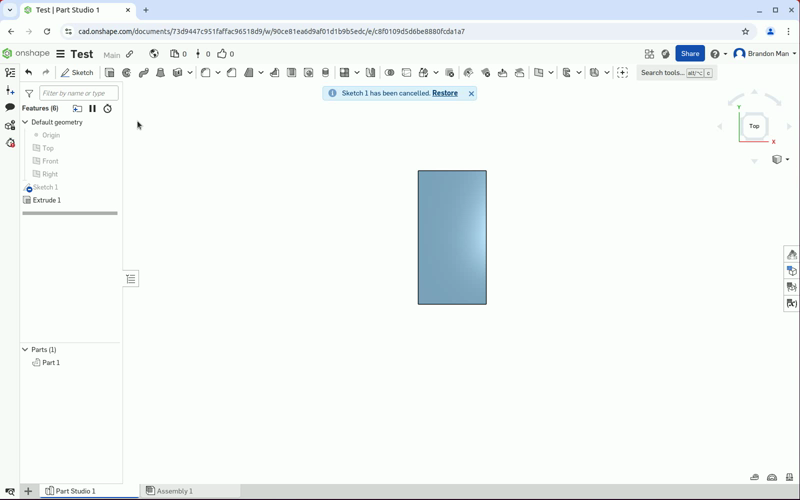
mouse_move(73, 189)
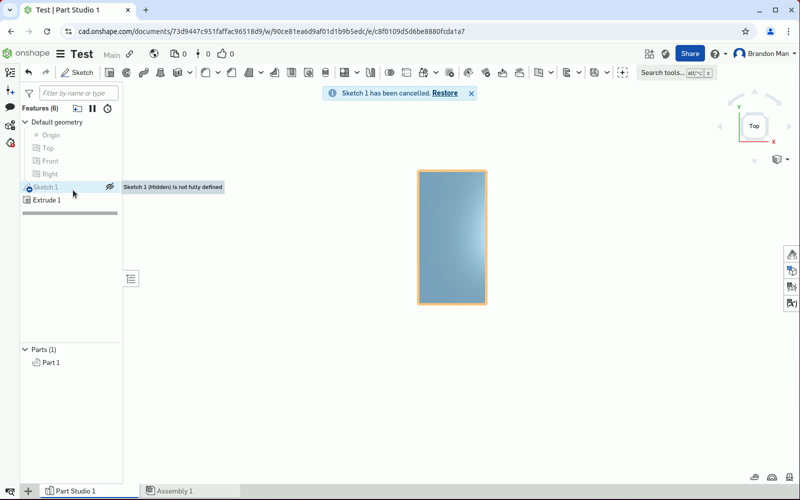
click(73, 189)
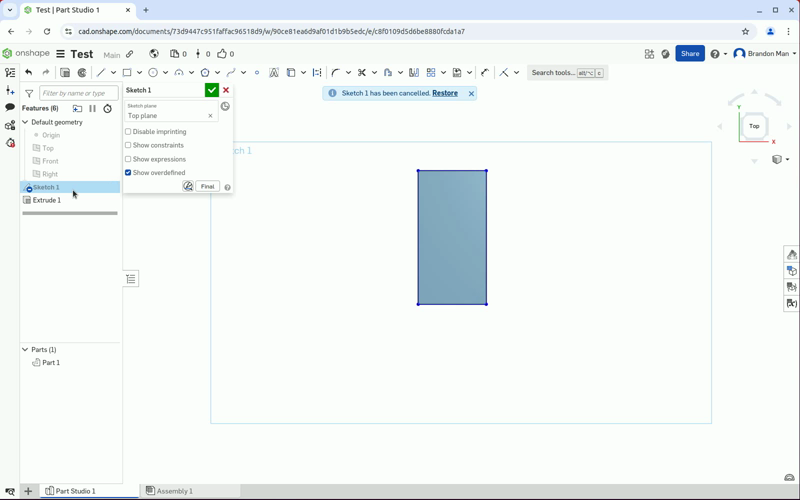
mouse_move(229, 92)
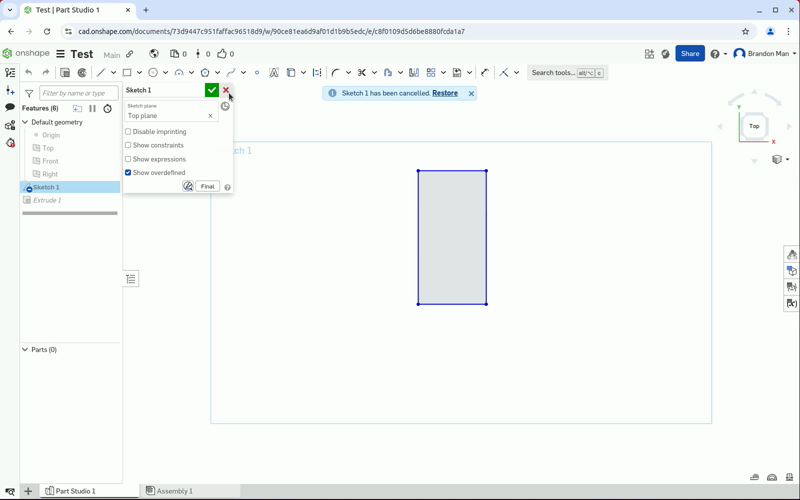
click(229, 92)
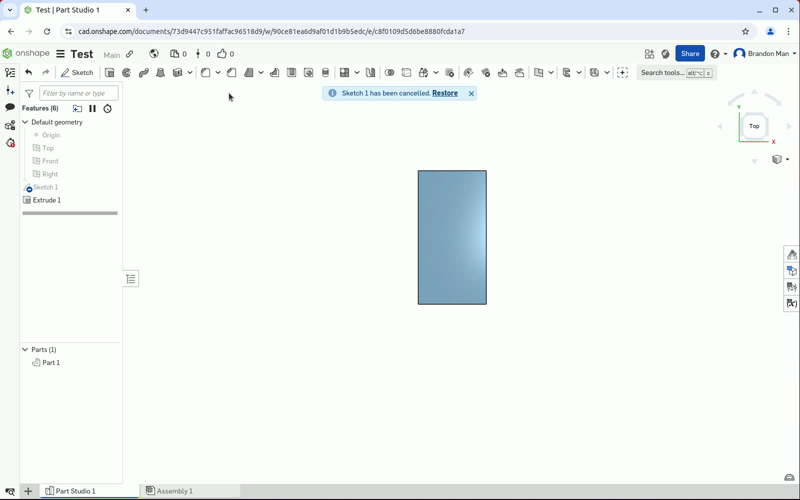
mouse_move(541, 75)
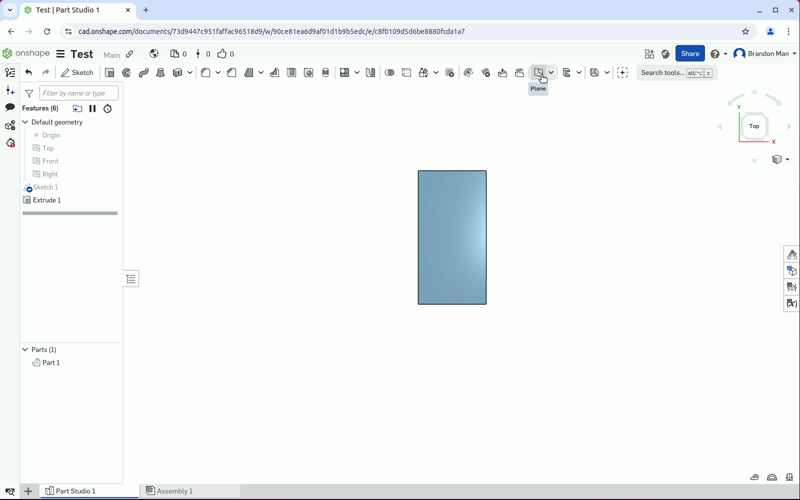
click(541, 75)
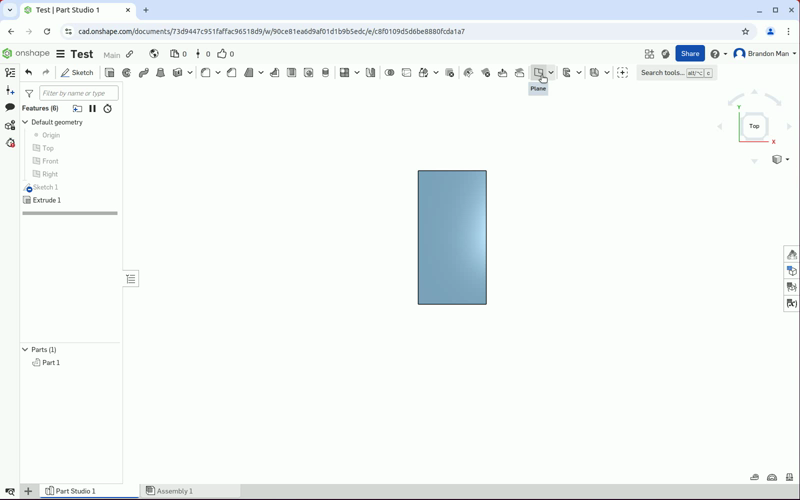
mouse_move(73, 150)
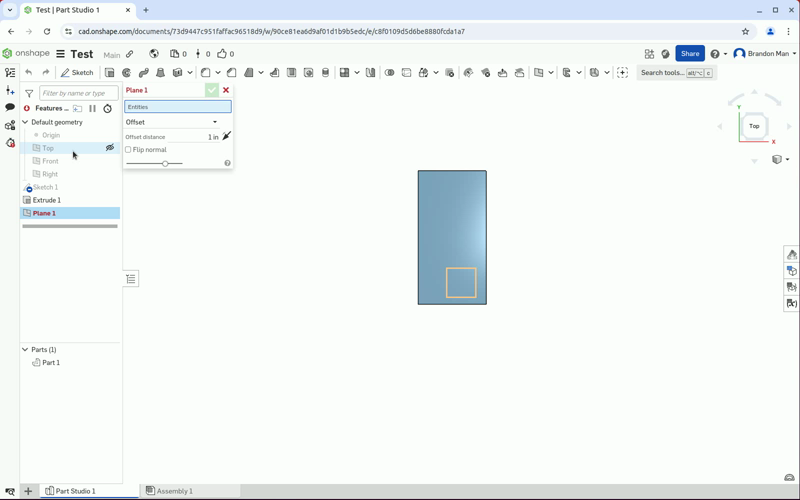
click(73, 150)
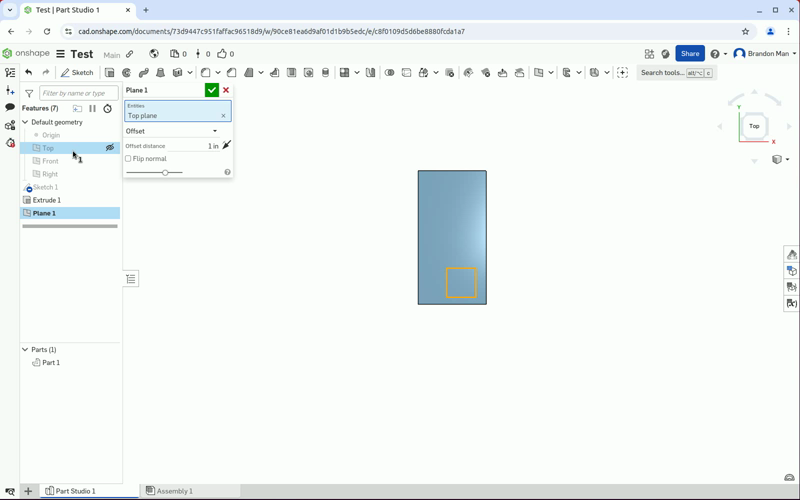
key(tab, 2)
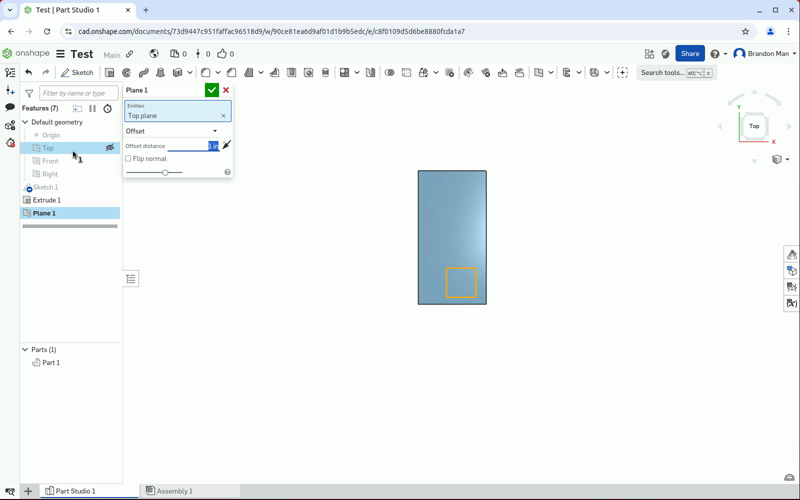
text(1.448)
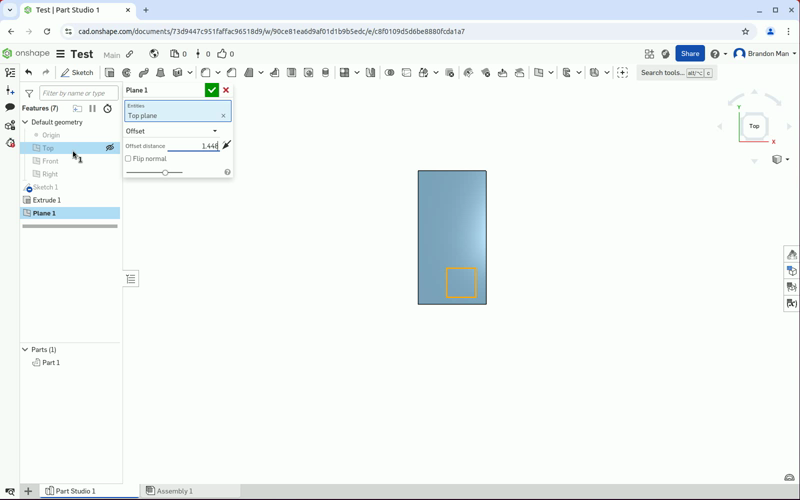
key(enter, 2)
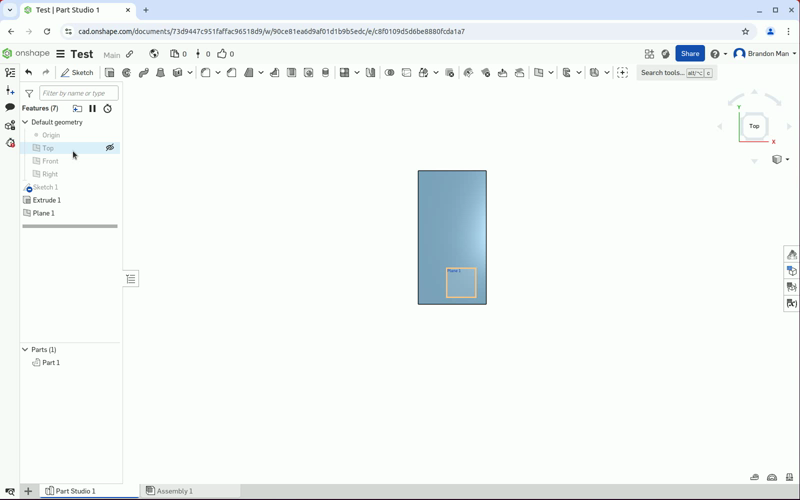
key(shift+s)
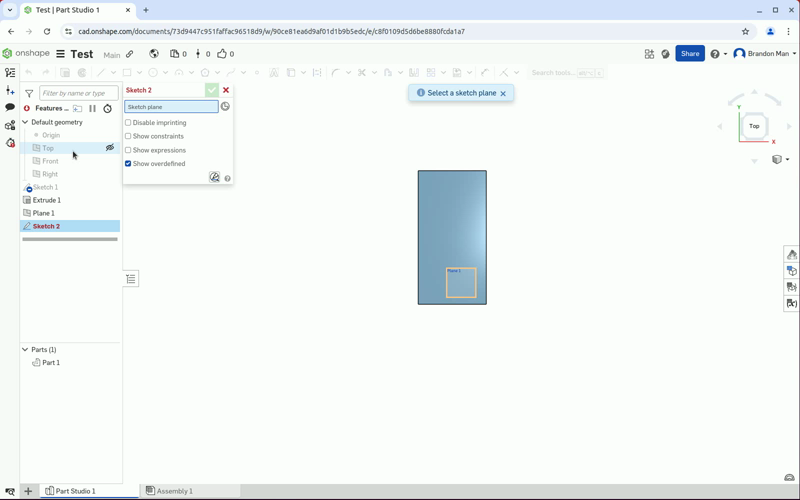
mouse_move(73, 215)
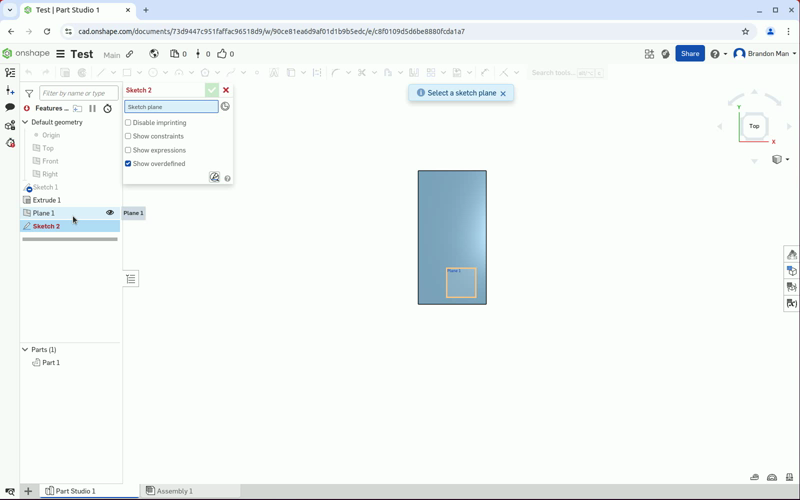
click(73, 215)
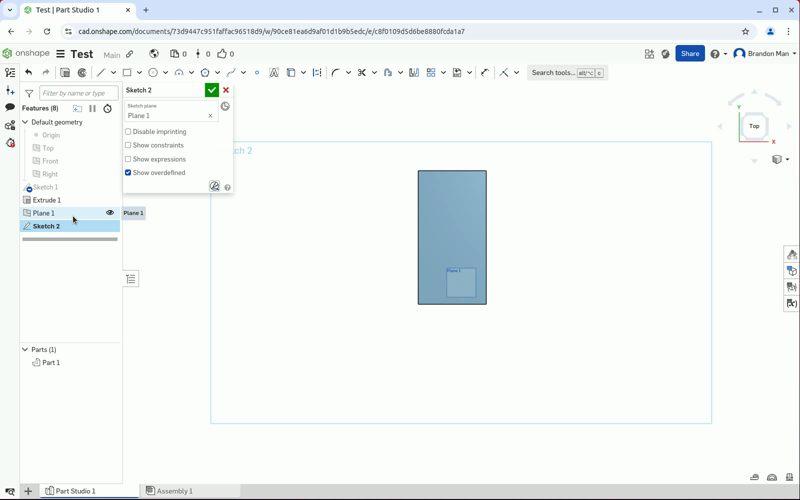
mouse_move(73, 352)
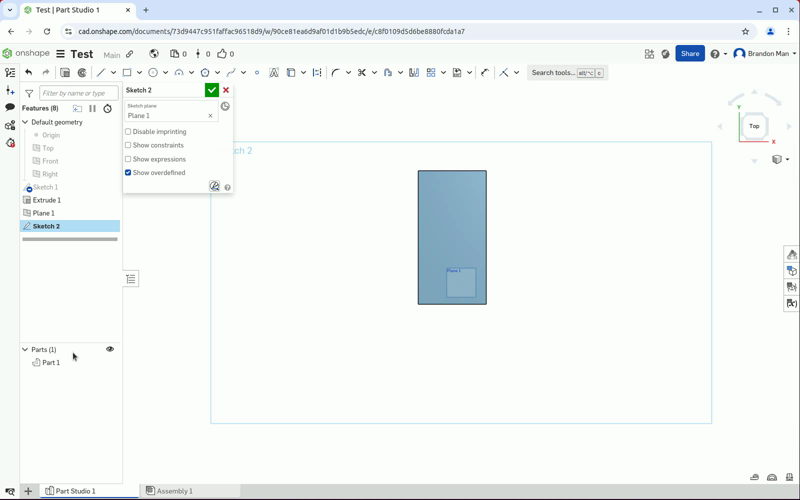
key(y)
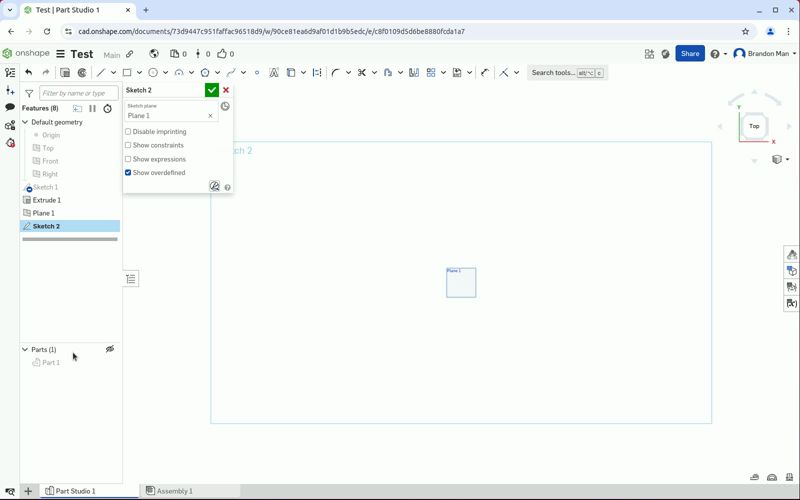
key(l)
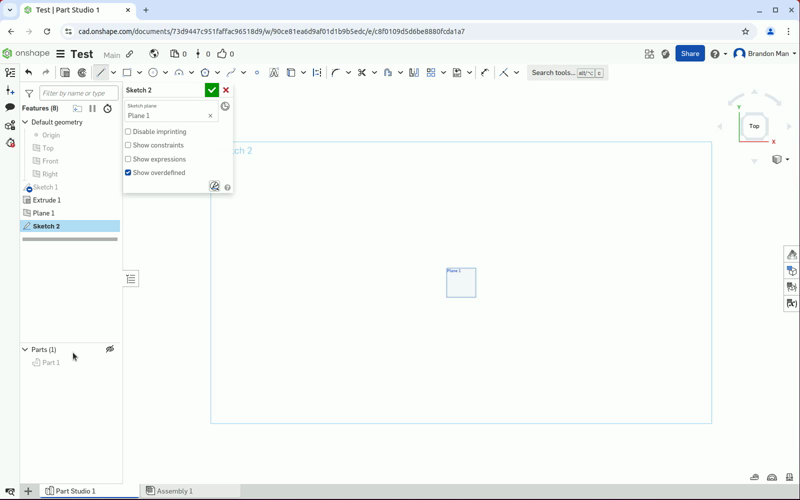
key_down(shift)
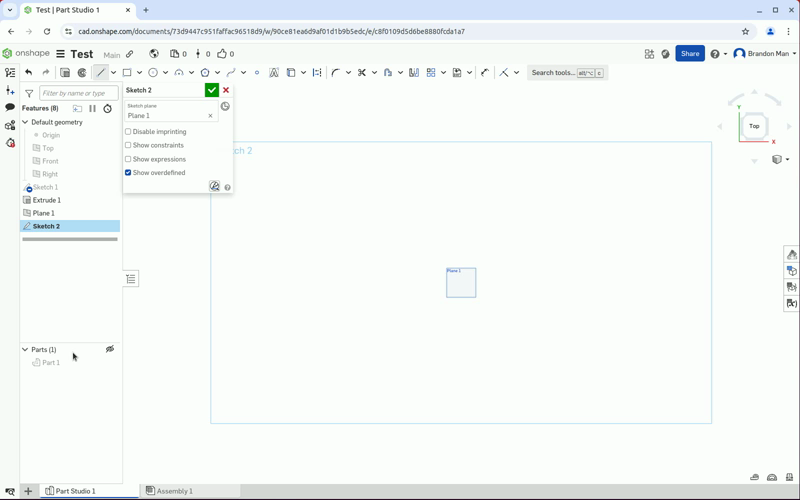
mouse_move(418, 304)
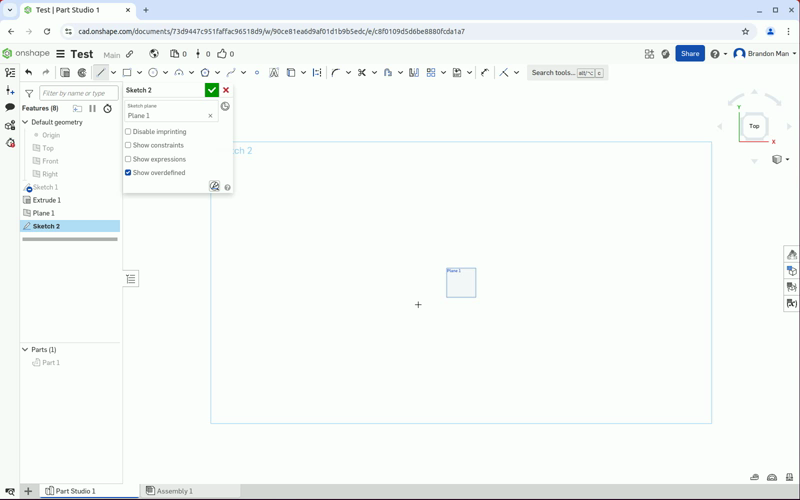
click(418, 304)
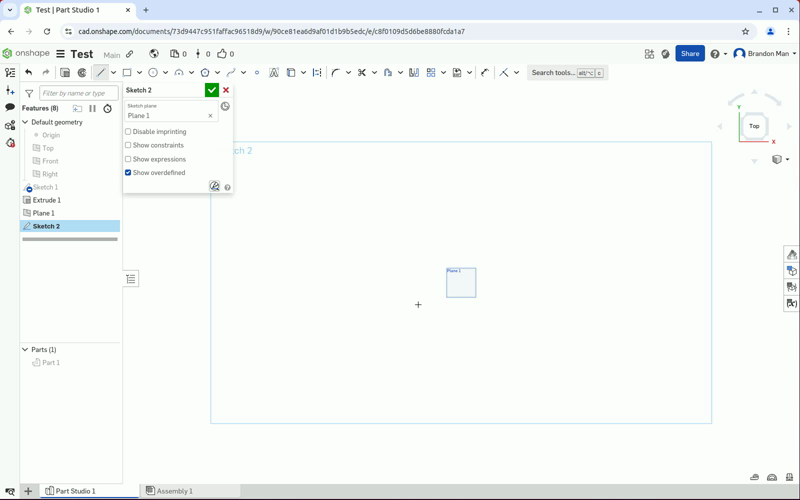
key_up(shift)
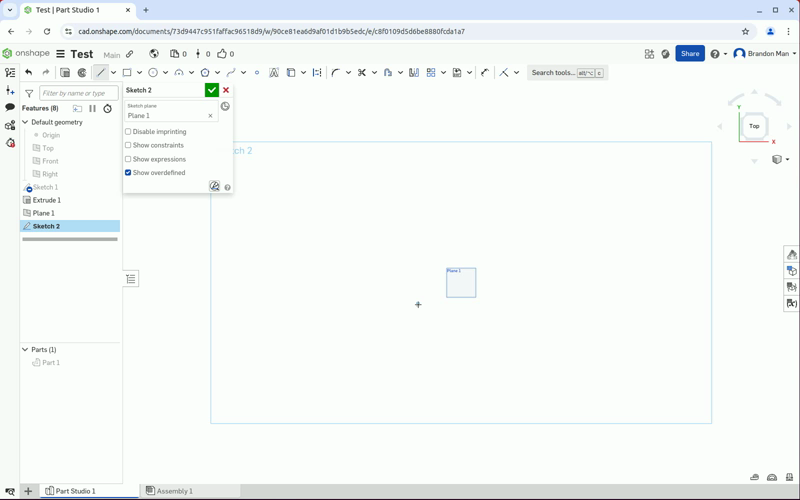
key_down(shift)
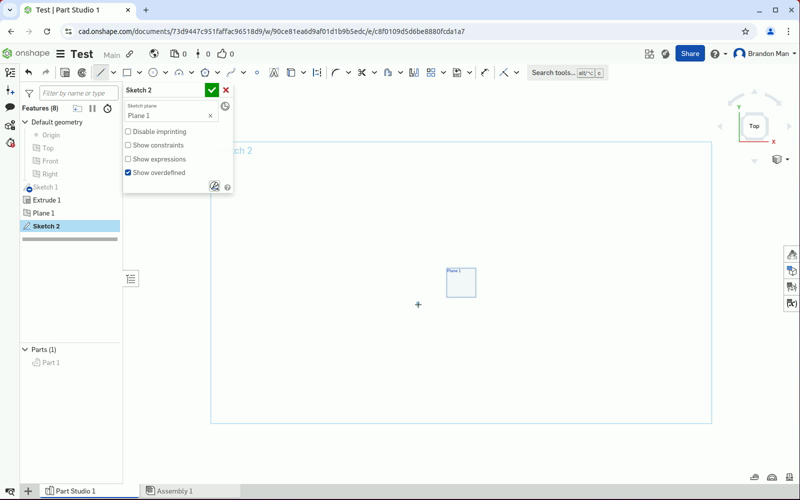
mouse_move(448, 304)
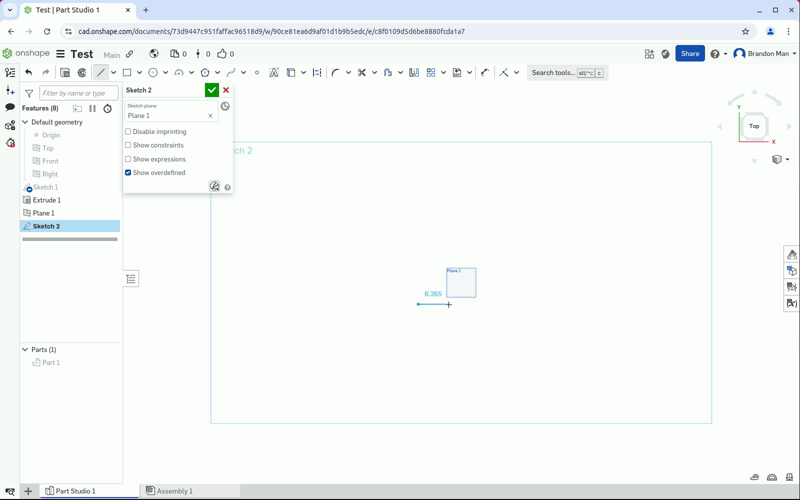
mouse_move(452, 304)
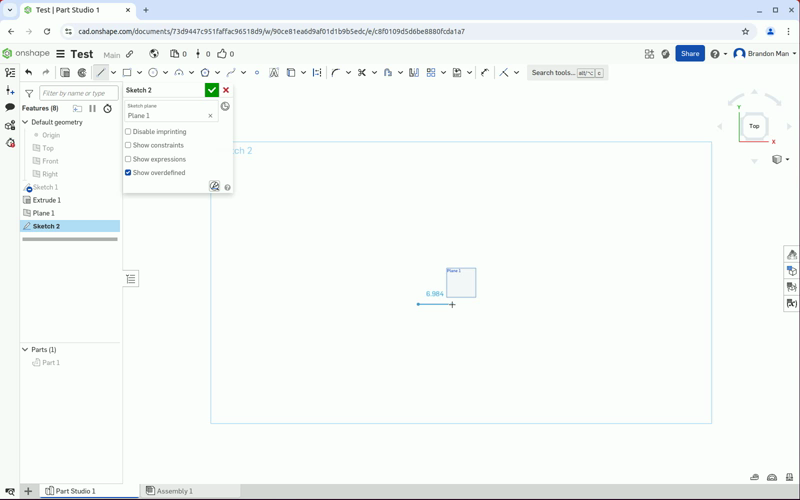
click(452, 304)
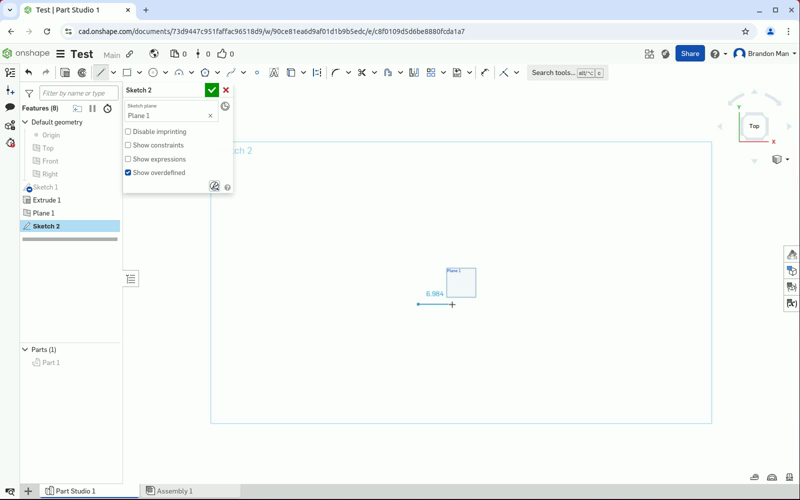
key_up(shift)
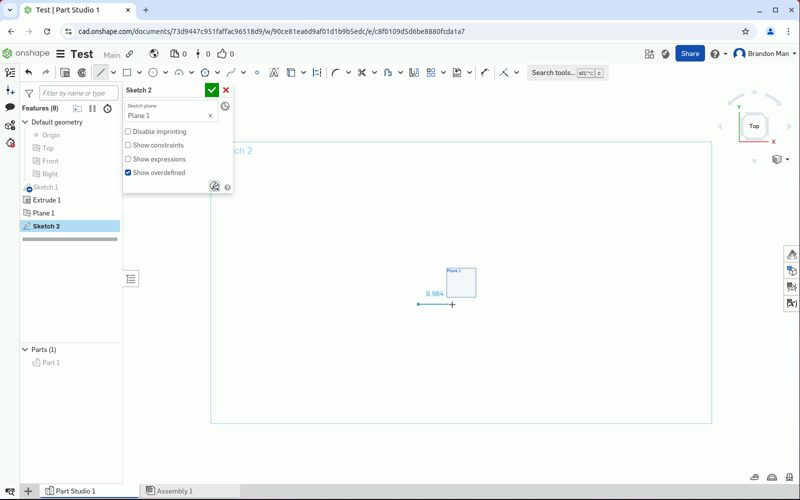
key_down(shift)
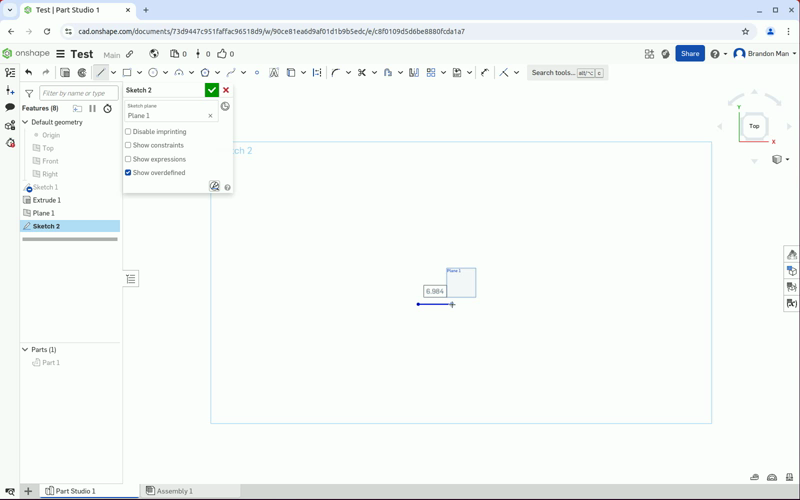
mouse_move(482, 304)
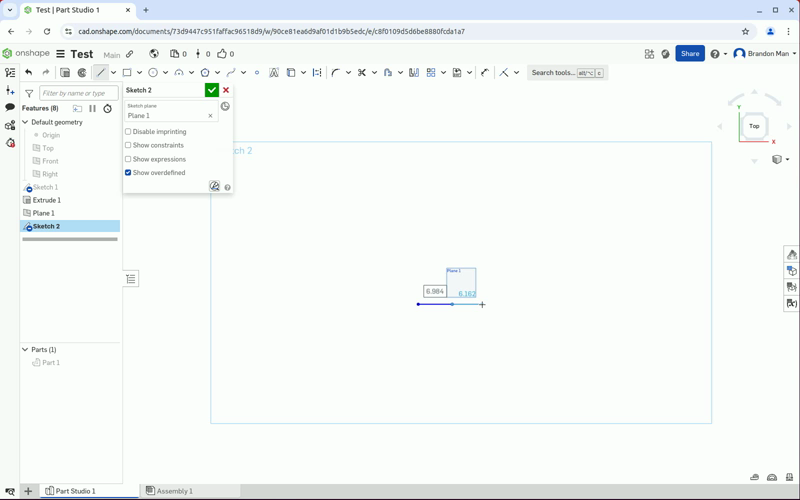
mouse_move(452, 277)
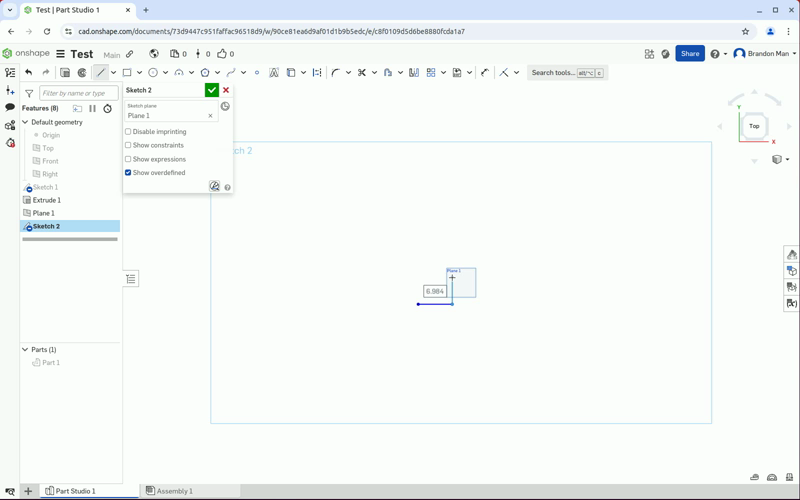
click(452, 277)
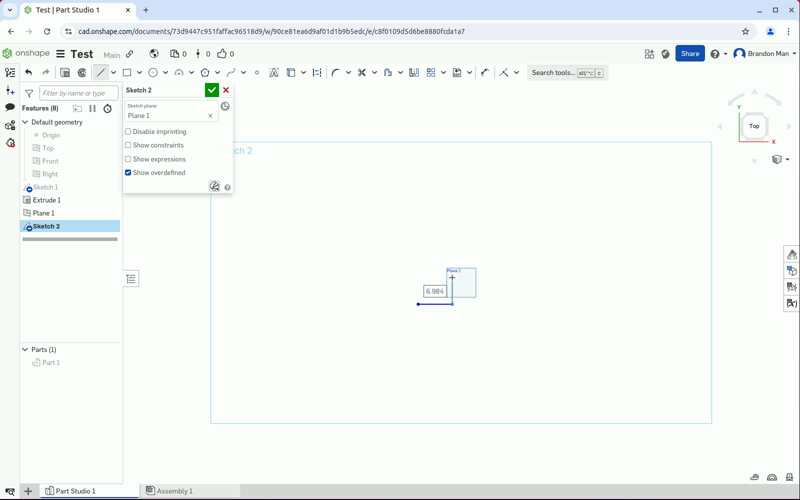
key_up(shift)
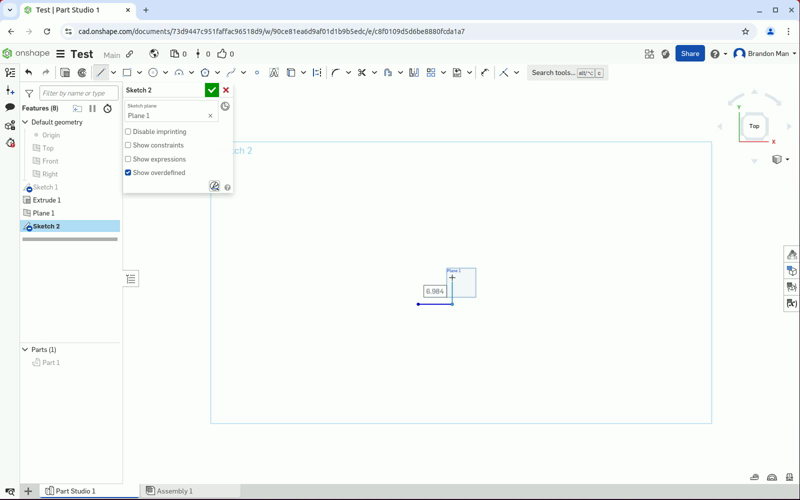
key_down(shift)
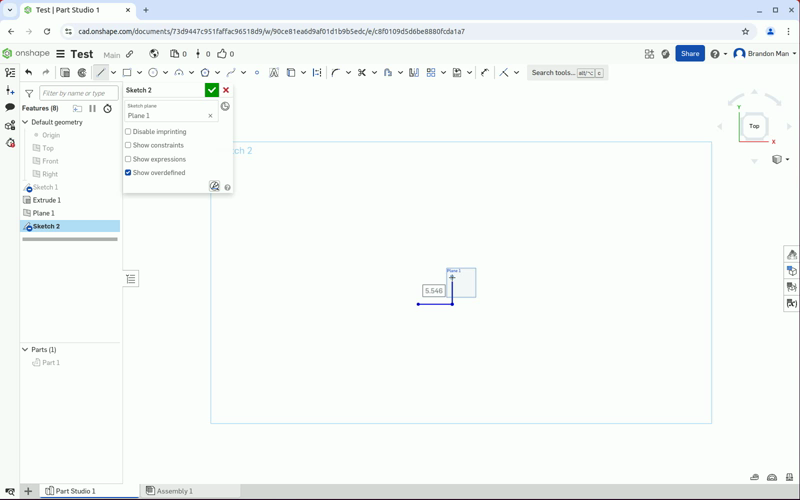
mouse_move(482, 277)
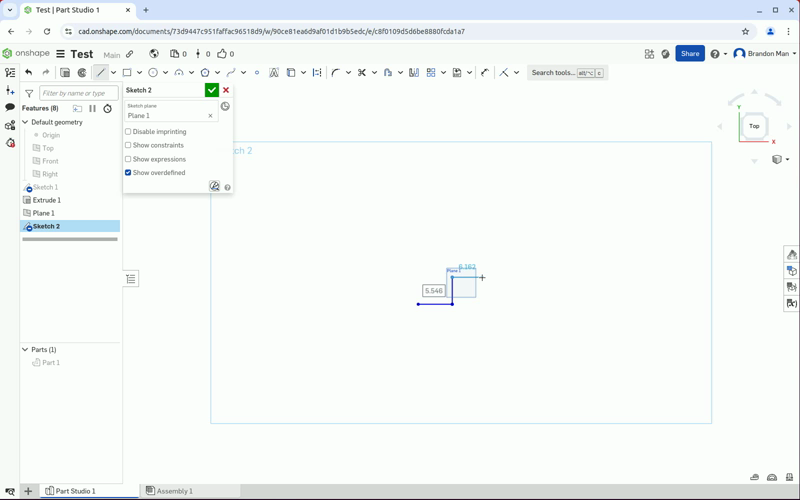
mouse_move(418, 277)
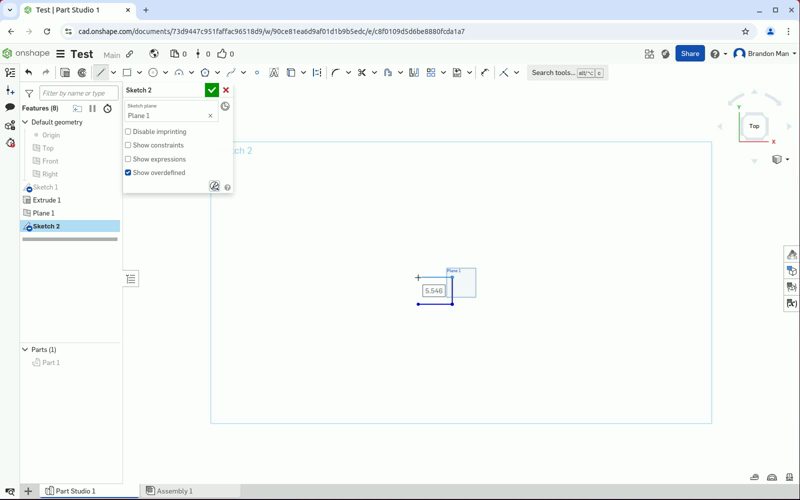
click(418, 277)
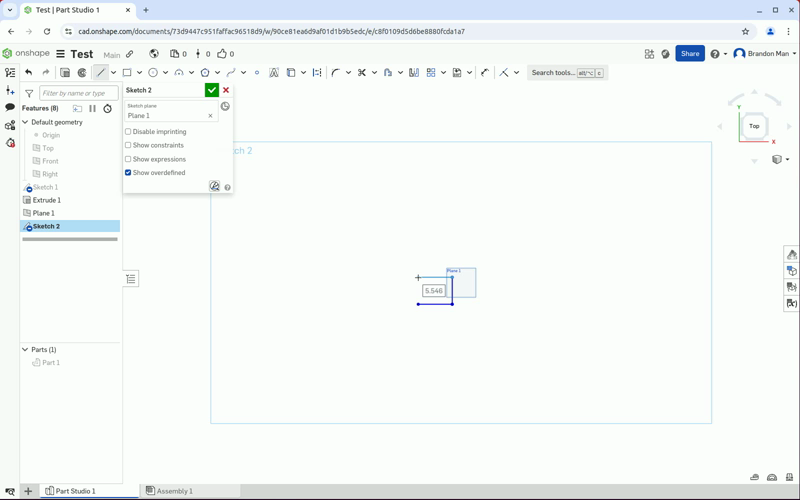
key_up(shift)
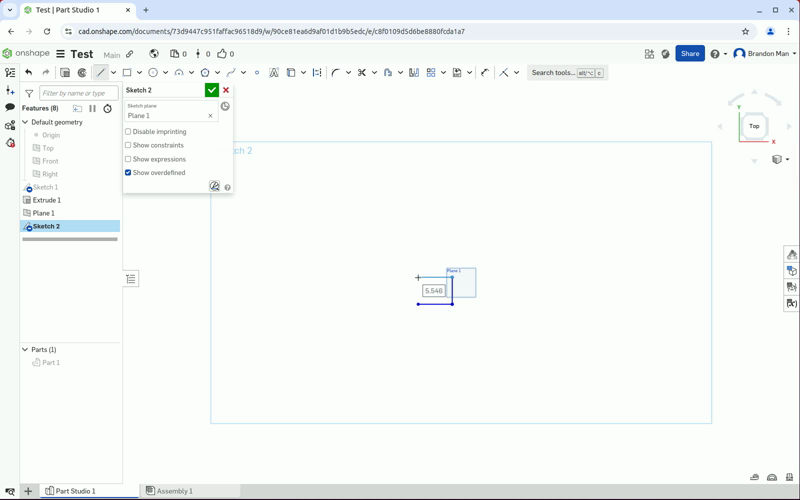
mouse_move(448, 277)
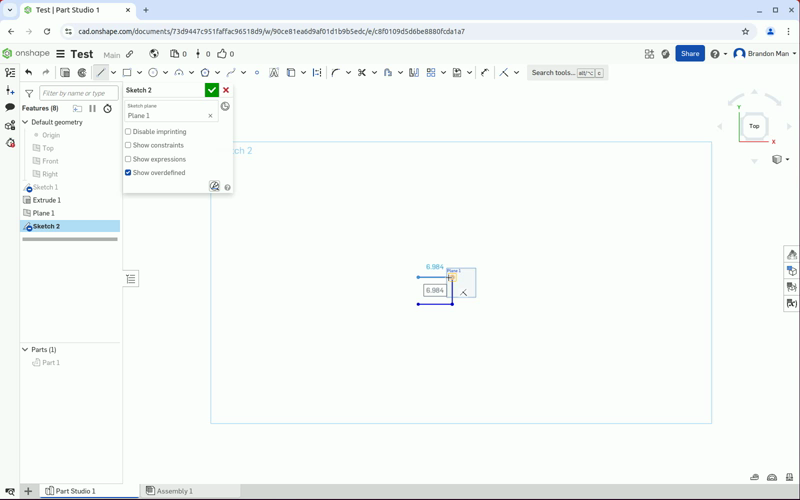
key_down(shift)
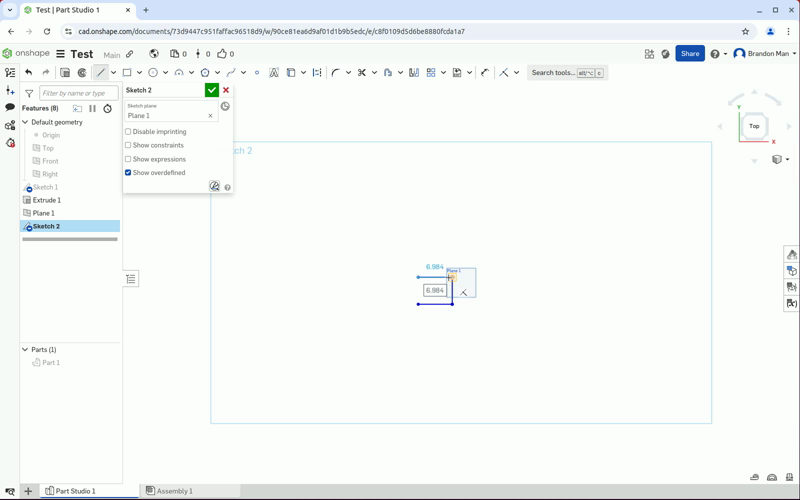
mouse_move(418, 304)
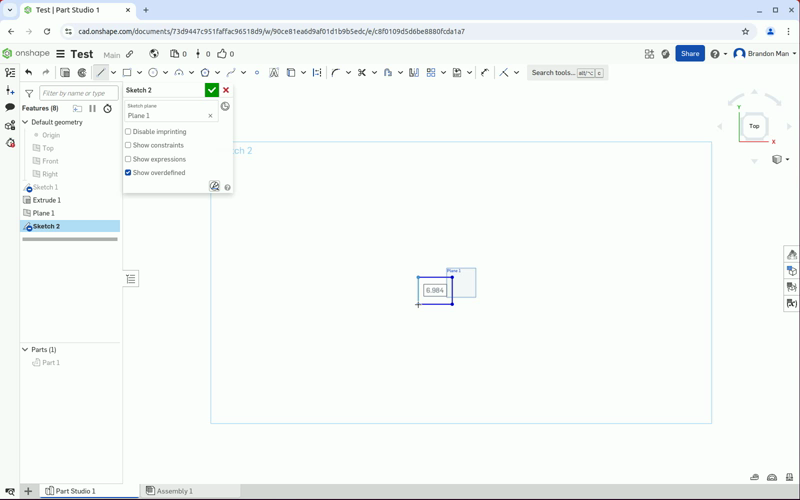
key_up(shift)
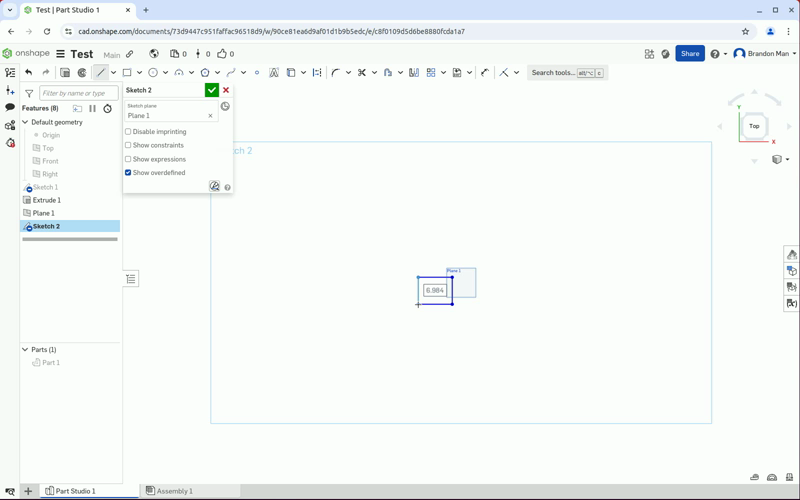
click(418, 304)
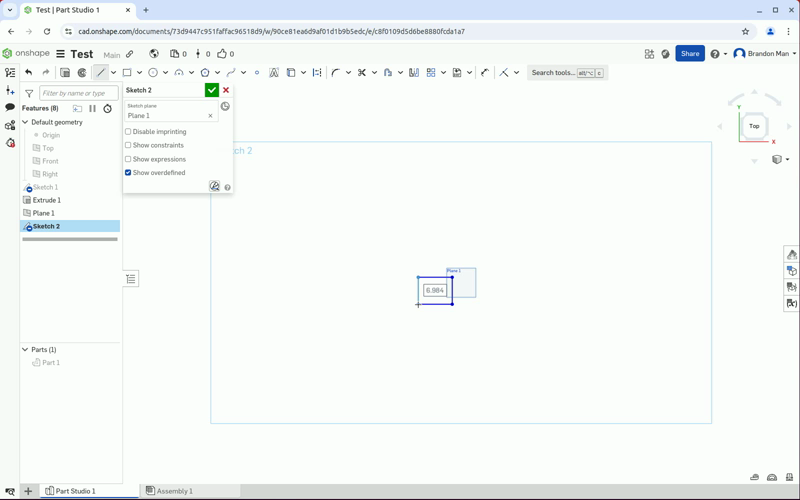
key(esc)
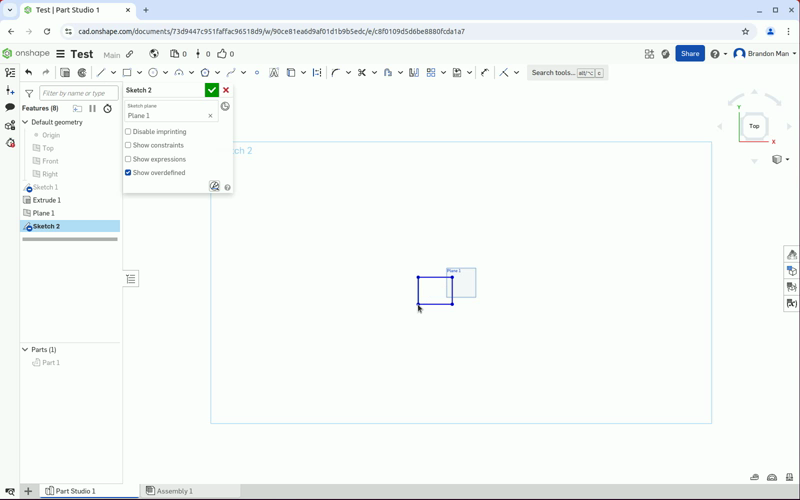
mouse_move(440, 300)
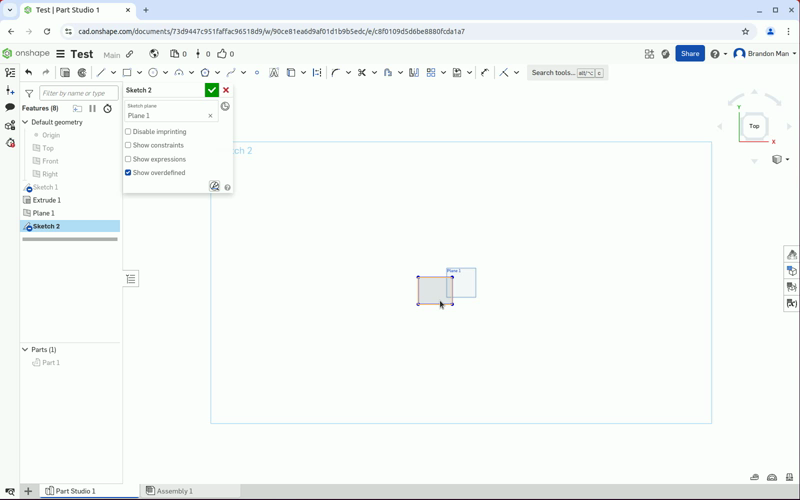
scroll(6)
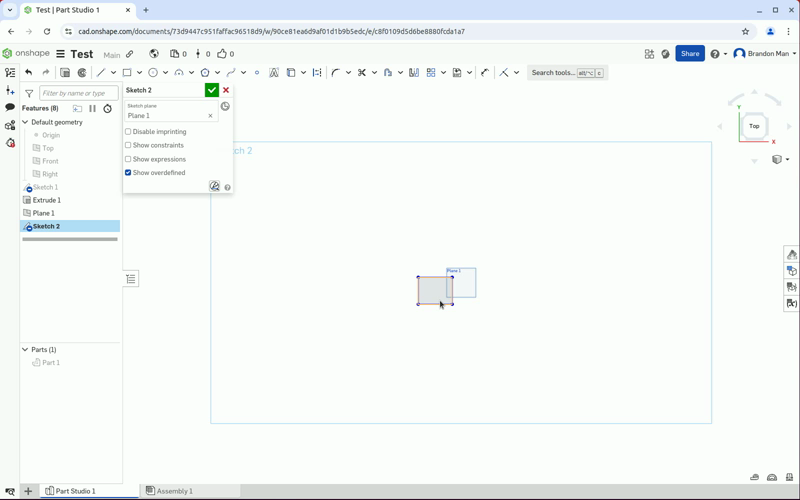
scroll(6)
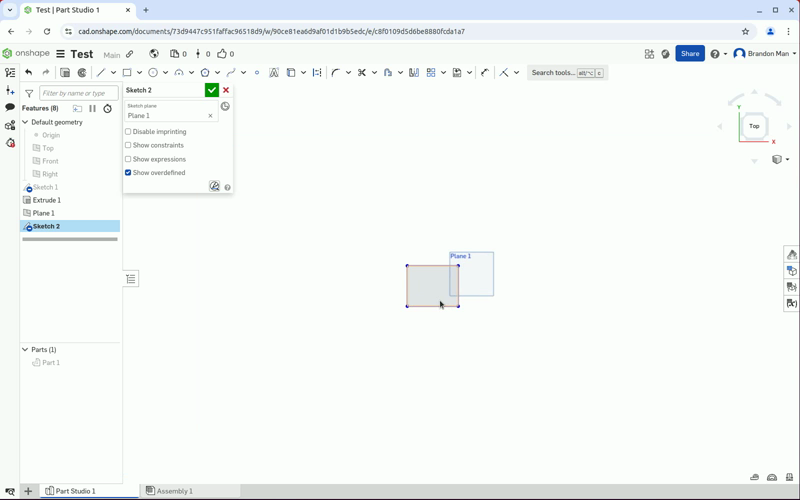
scroll(6)
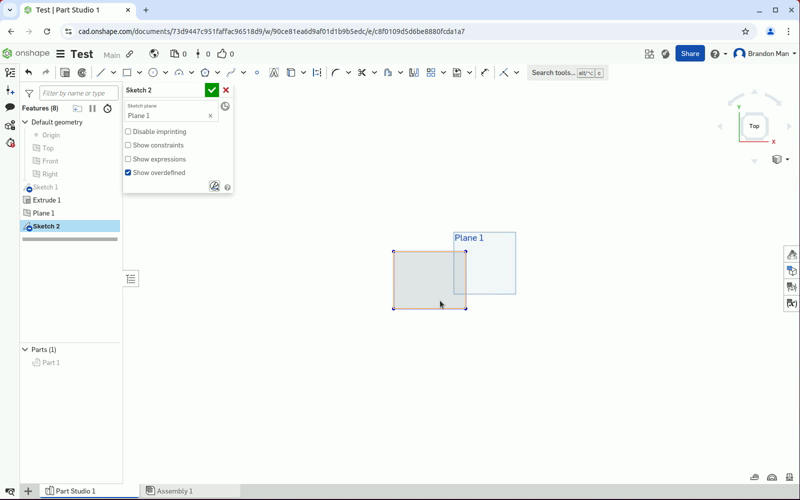
scroll(6)
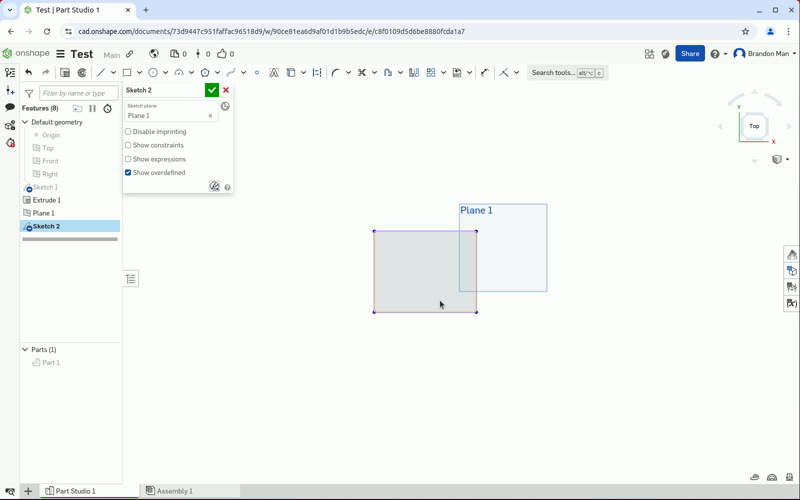
scroll(6)
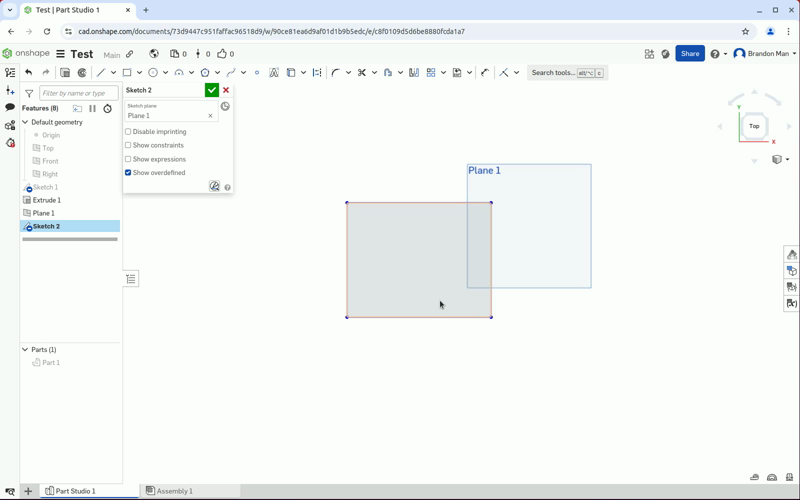
scroll(6)
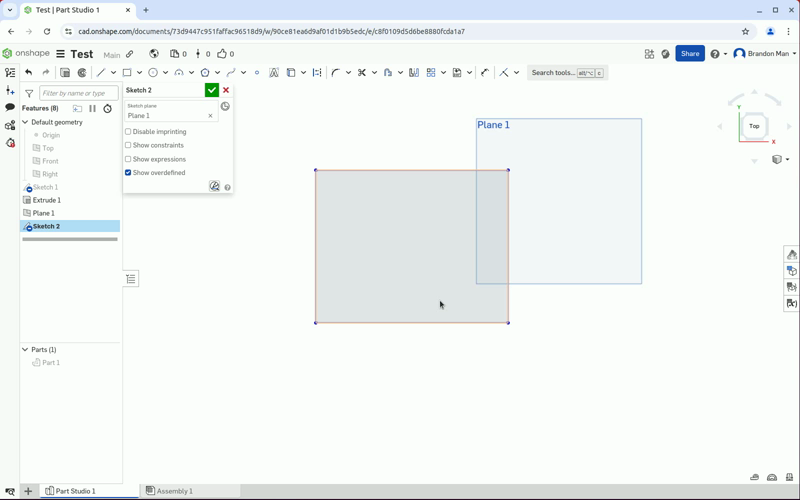
scroll(6)
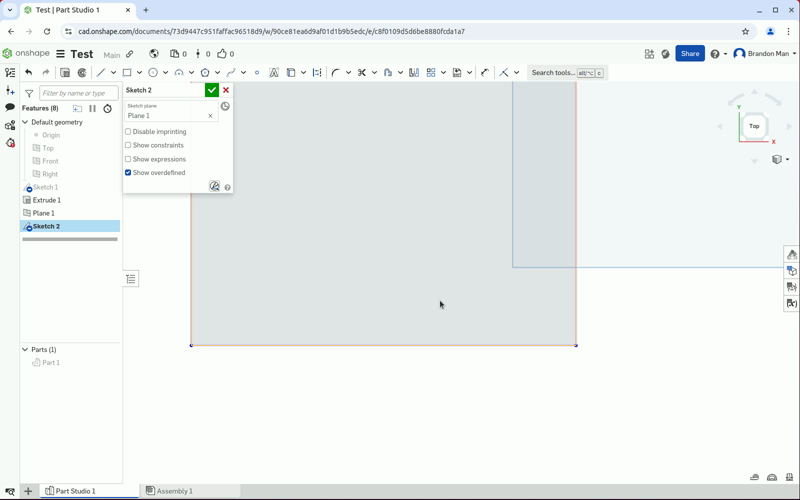
click(440, 300)
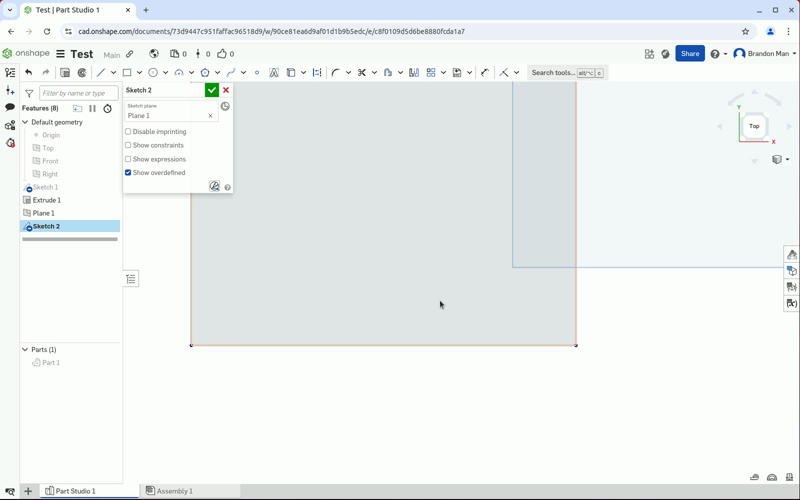
scroll(-6)
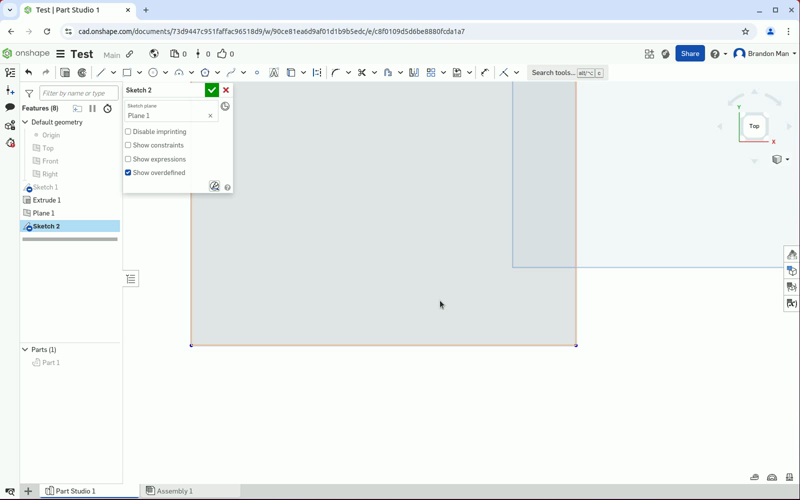
scroll(-6)
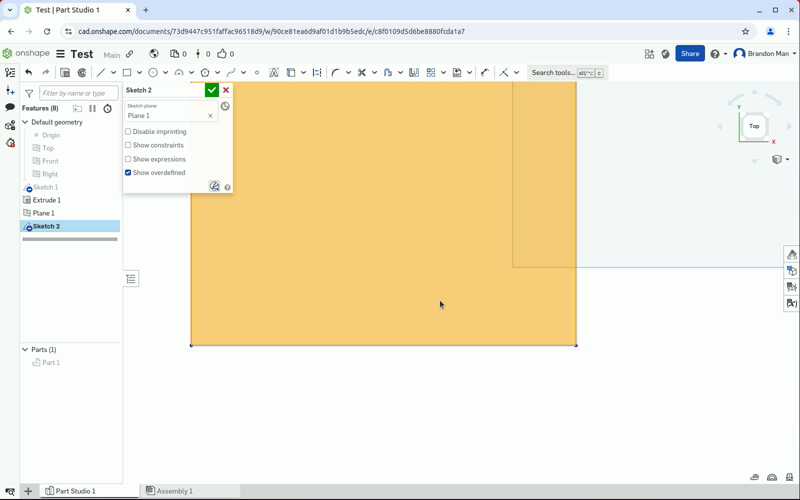
scroll(-6)
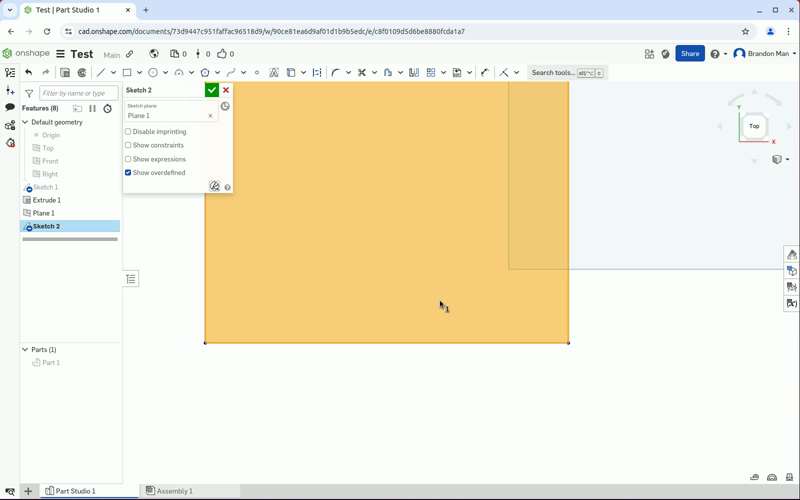
scroll(-6)
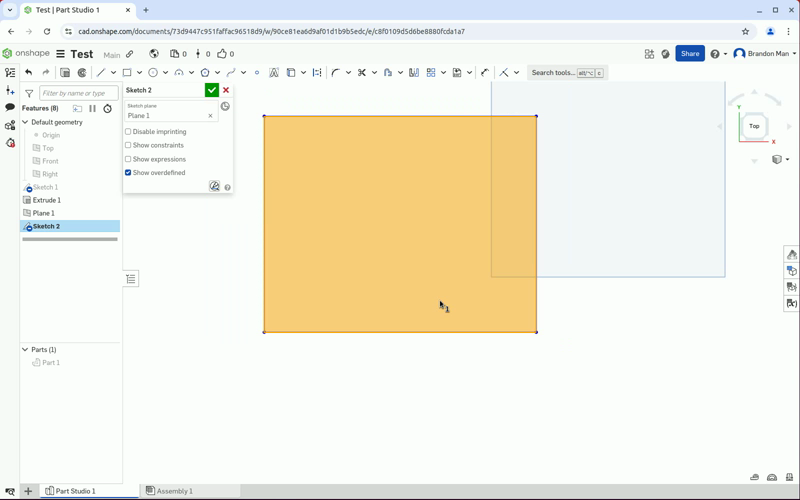
scroll(-6)
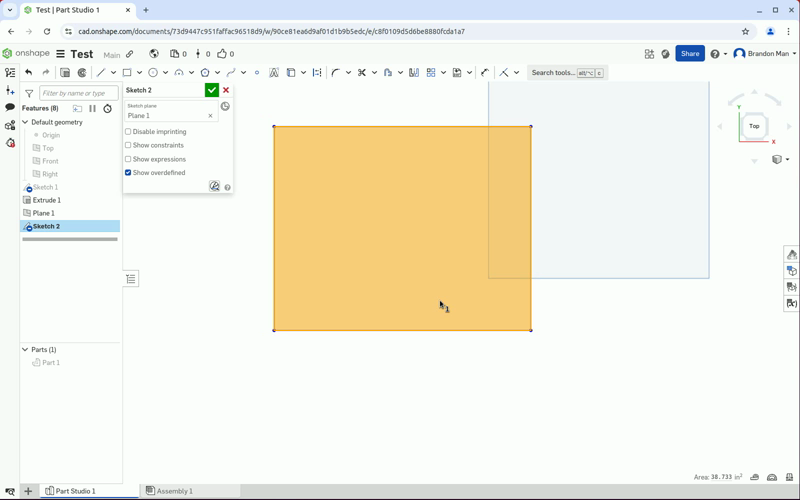
scroll(-6)
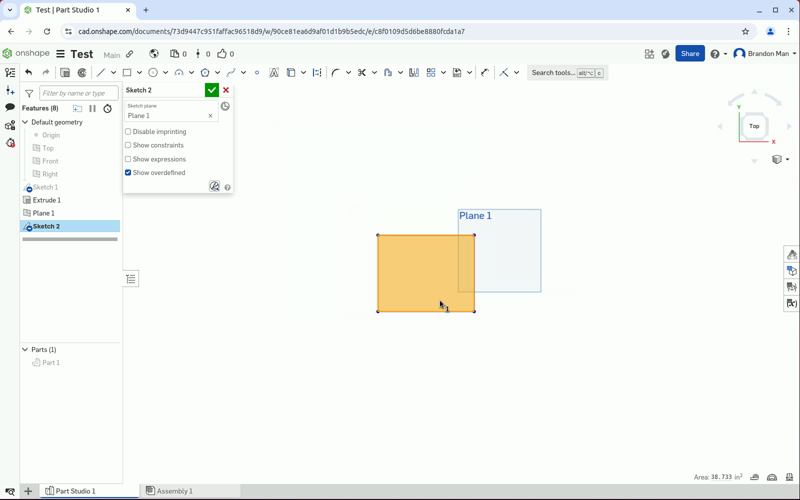
scroll(-6)
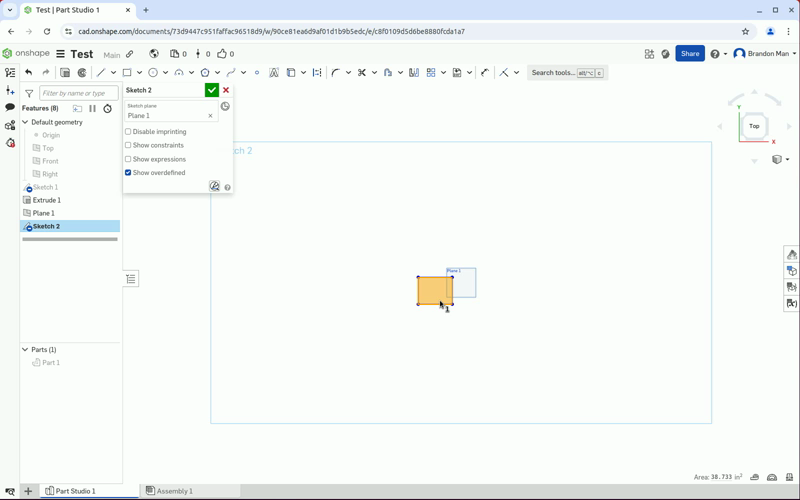
mouse_move(73, 352)
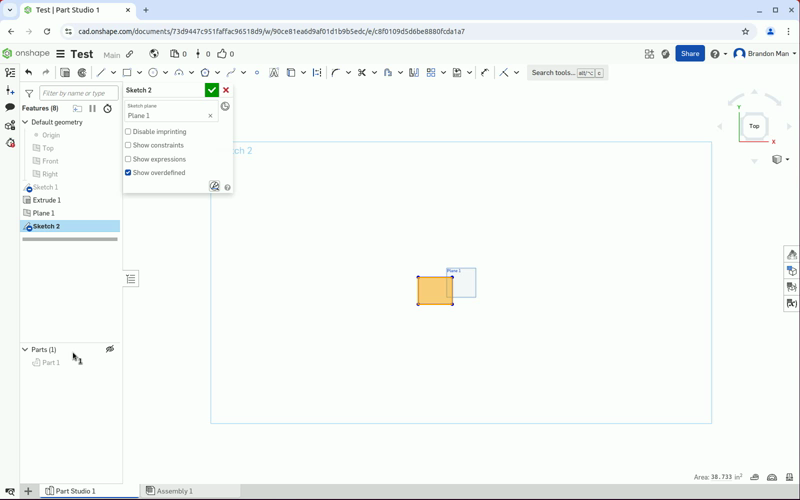
key(shift+y)
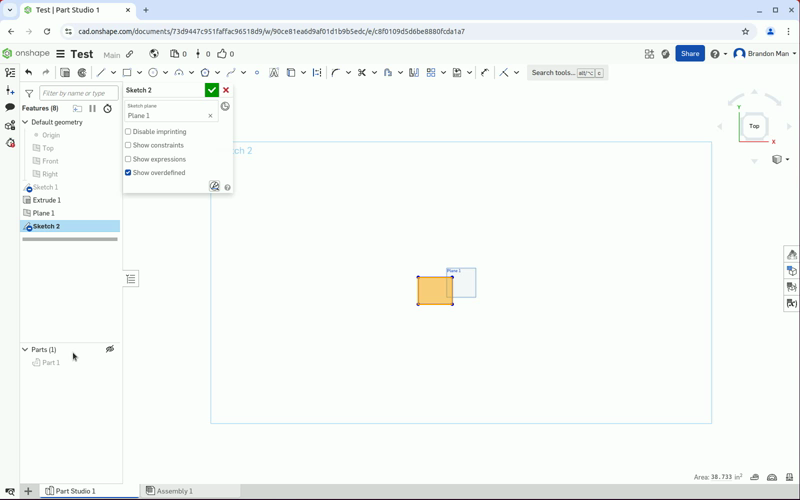
key(shift+e)
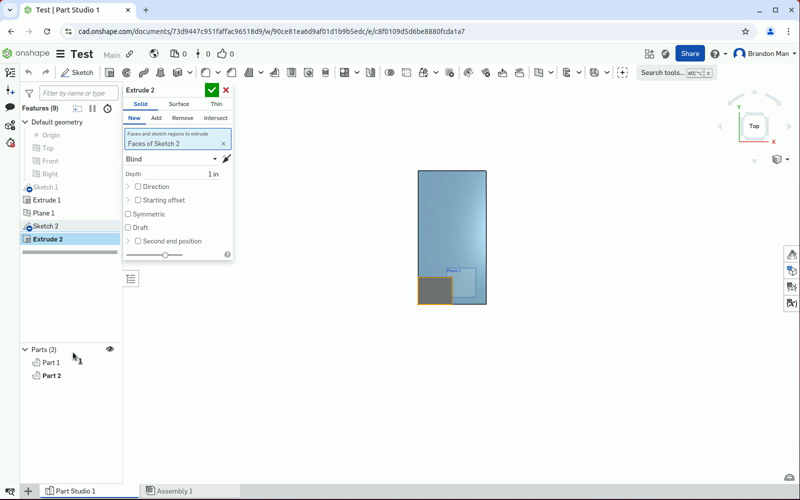
mouse_move(143, 106)
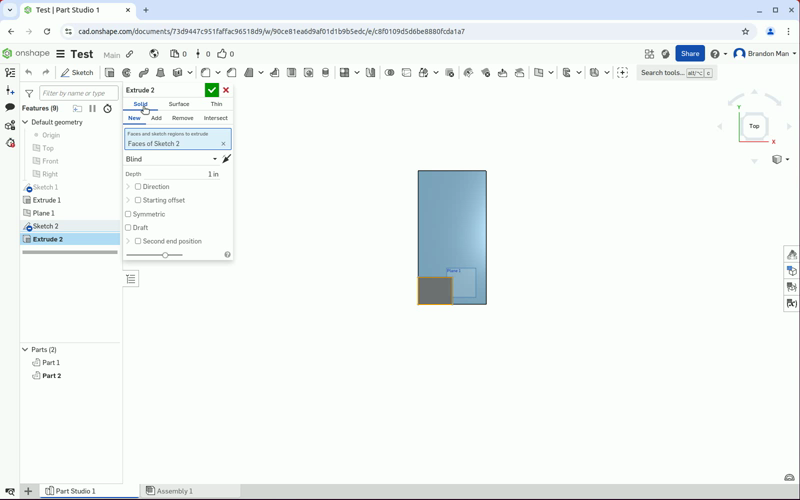
click(143, 106)
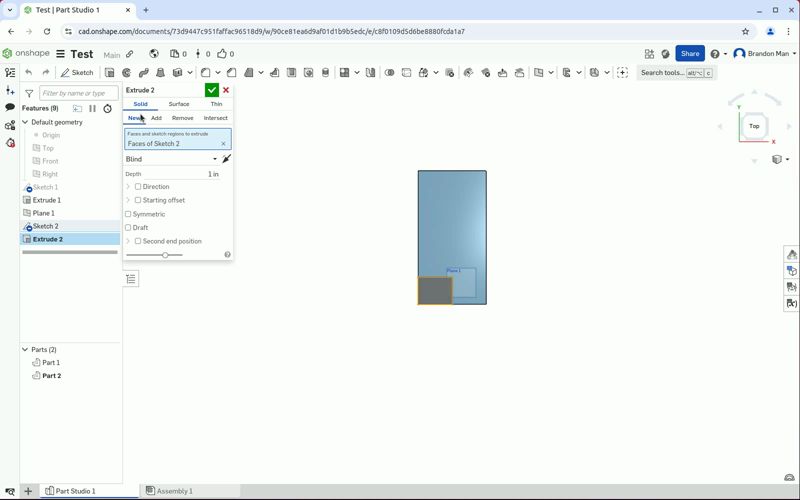
mouse_move(137, 120)
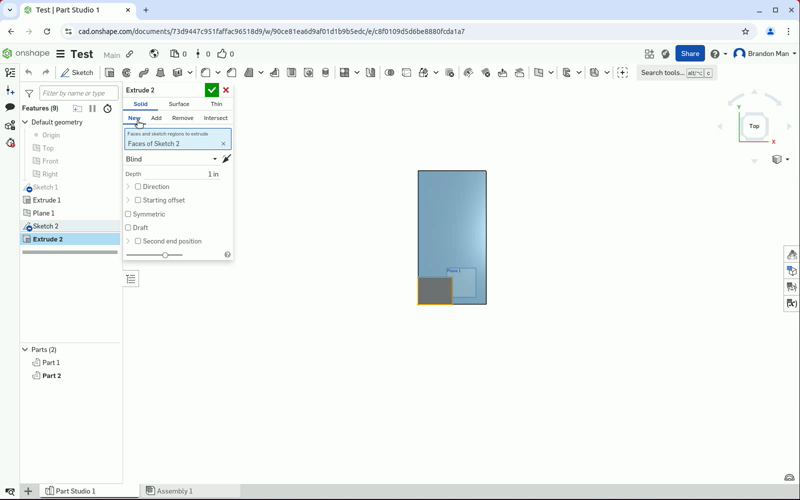
click(137, 120)
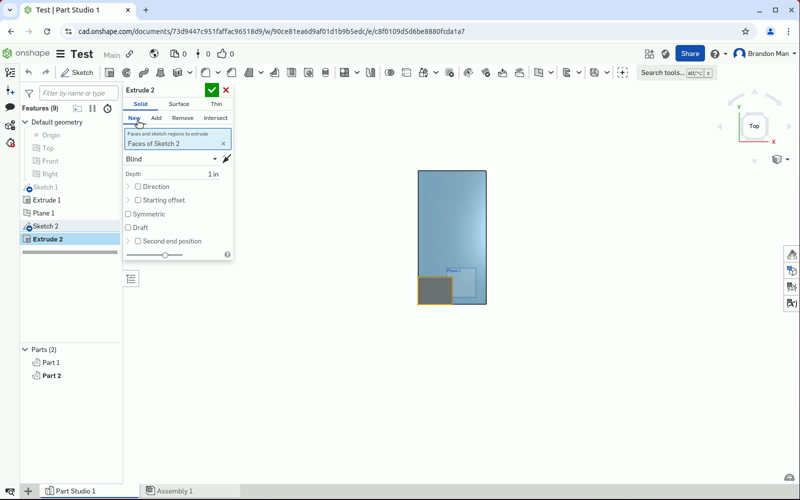
key(tab, 4)
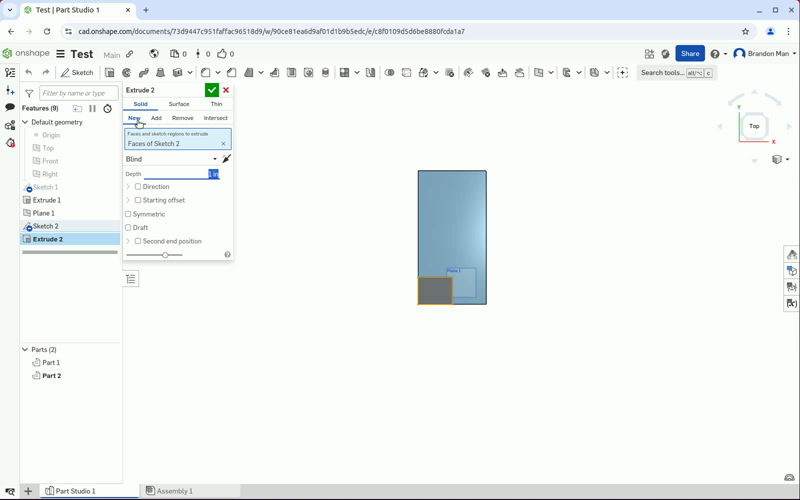
text(3.37)
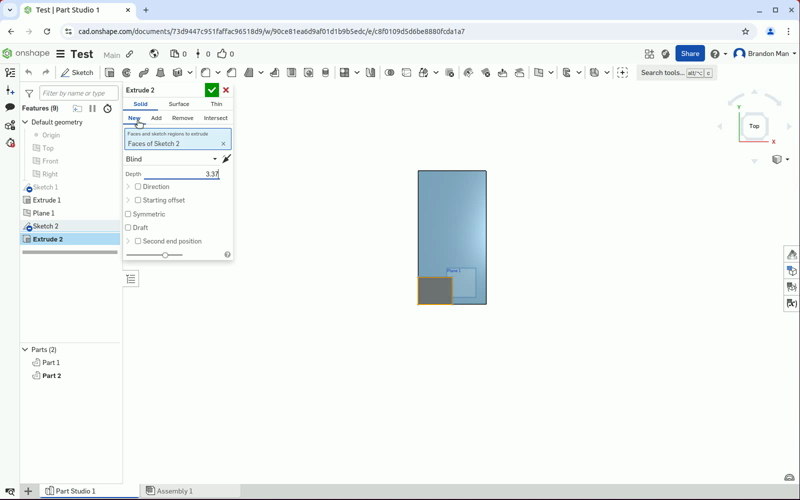
key(enter)
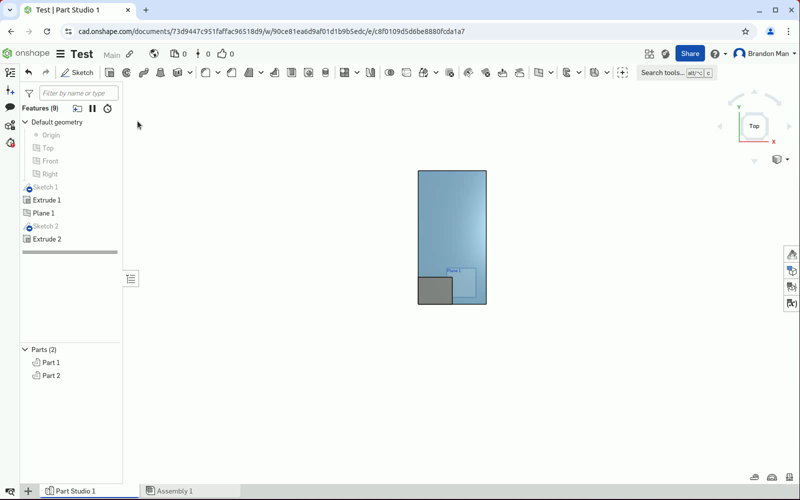
key(shift+h)
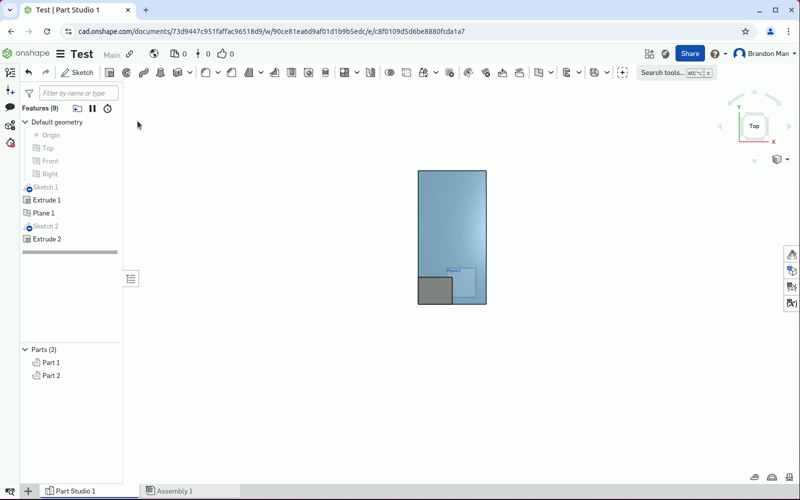
key(shift+h)
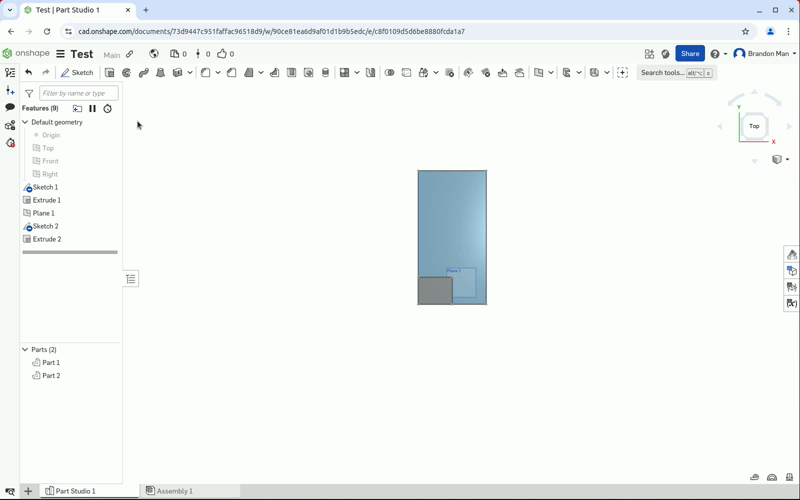
key(shift+7)
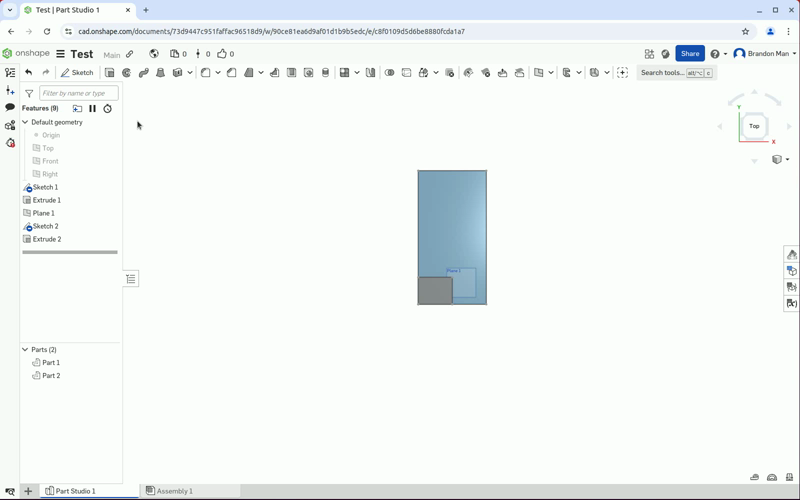
key(up, 3)
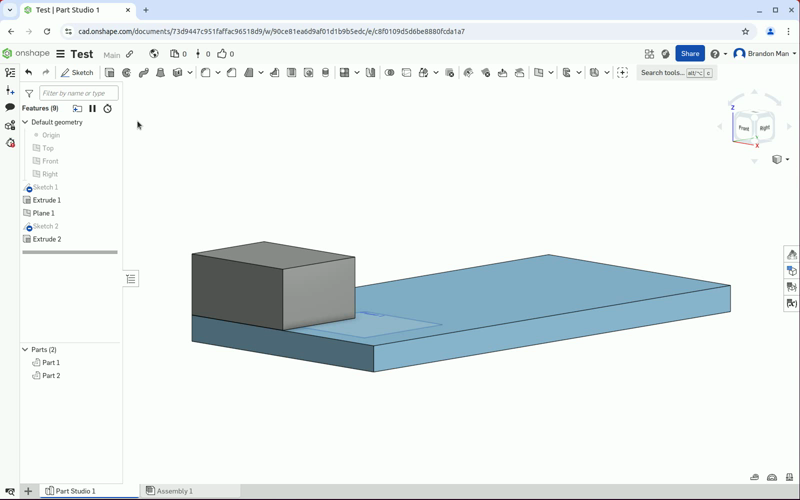
key(left, 3)
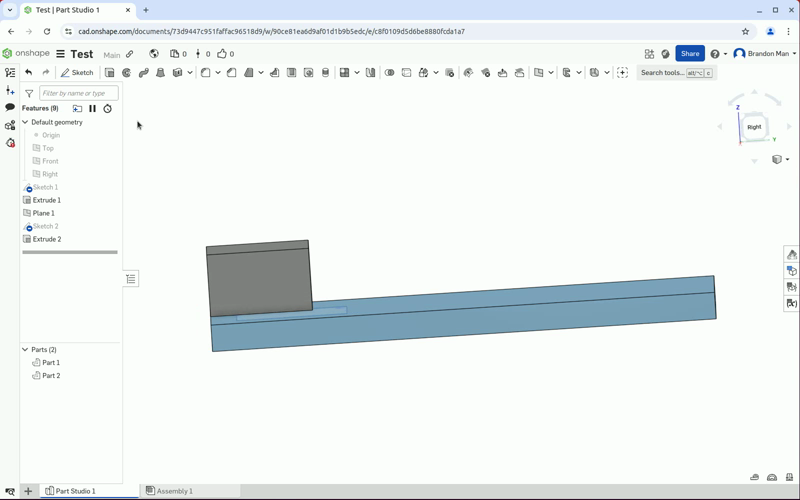
key(right, 3)
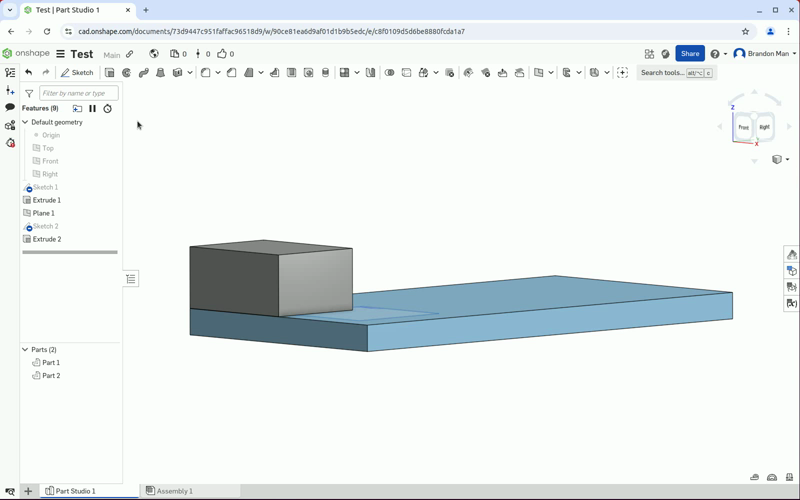
key(down, 3)
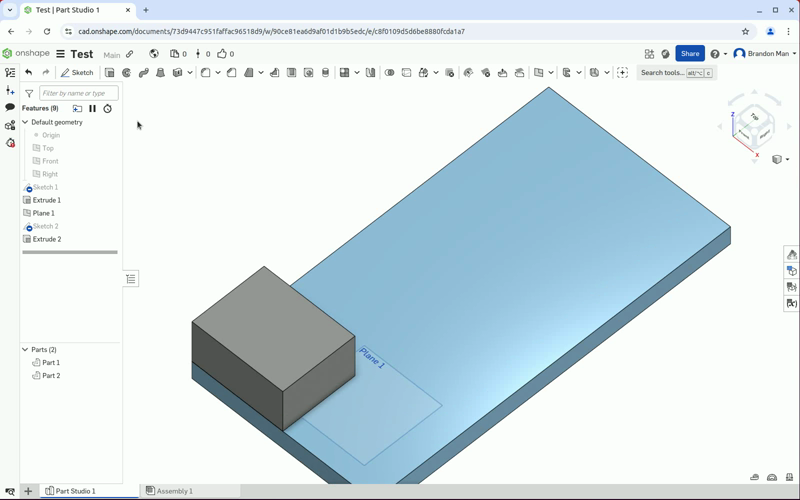
mouse_move(73, 189)
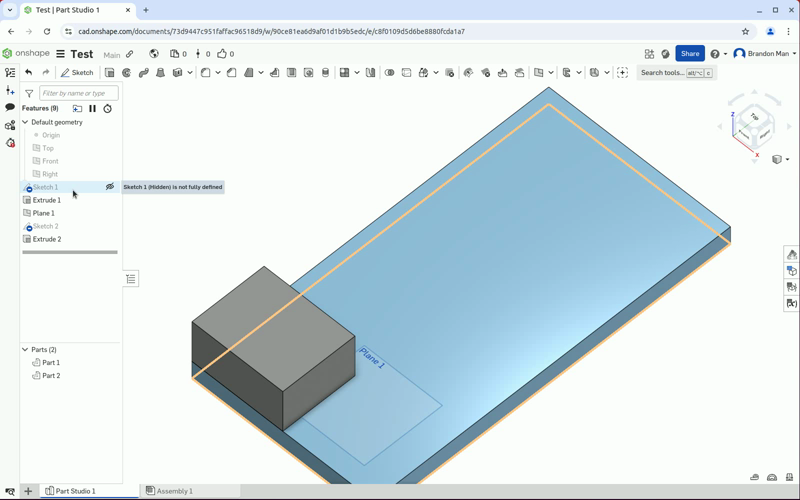
click(73, 189)